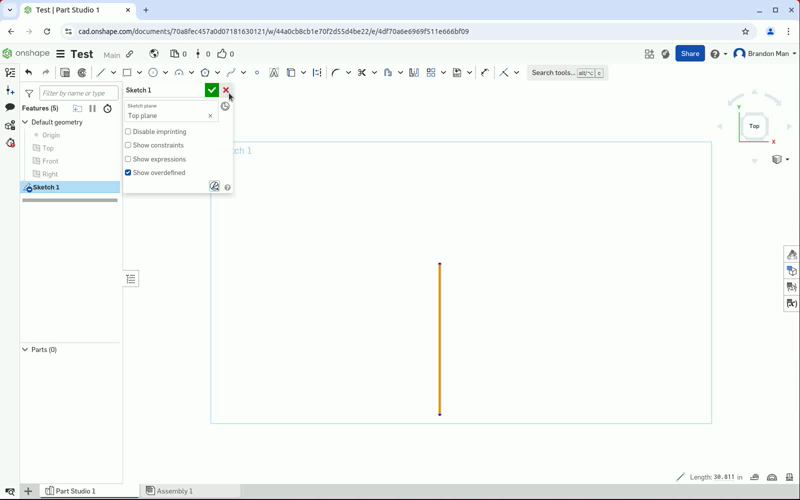
key(shift+h)
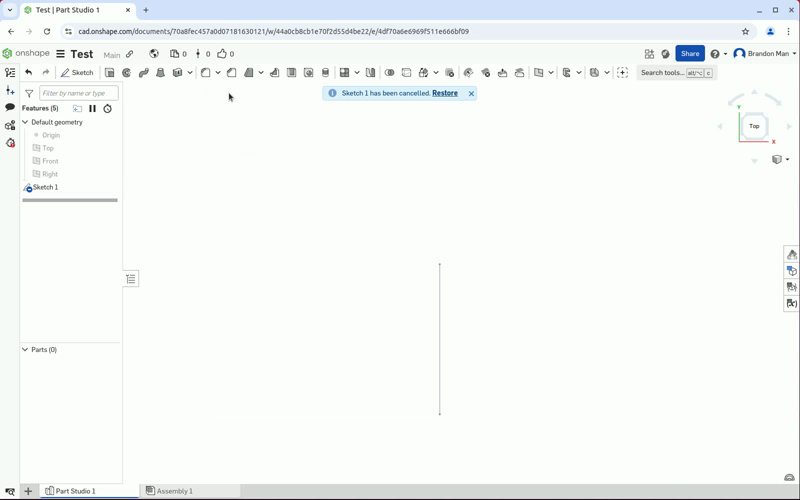
key(shift+s)
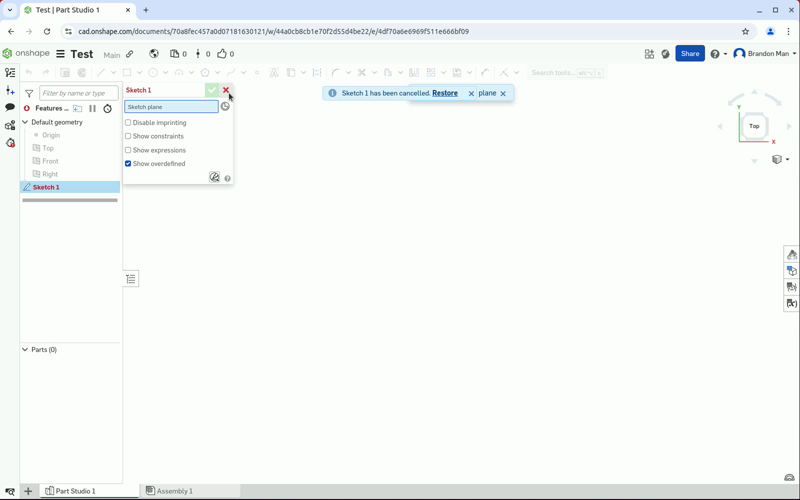
mouse_move(73, 150)
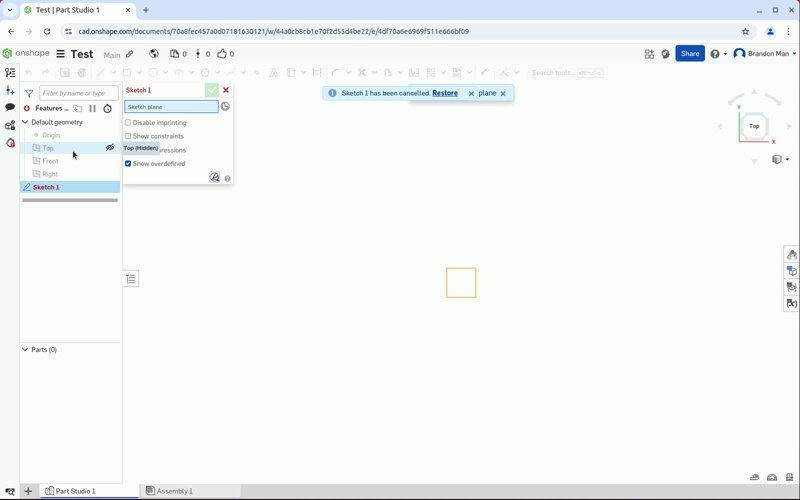
click(73, 150)
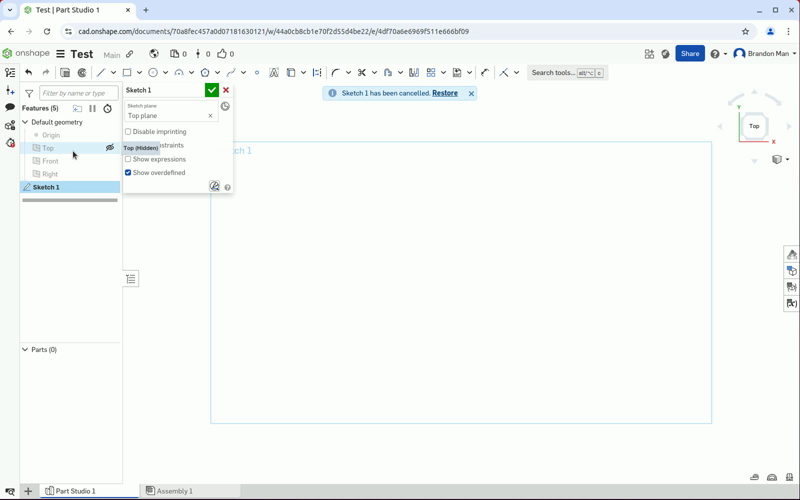
mouse_move(73, 352)
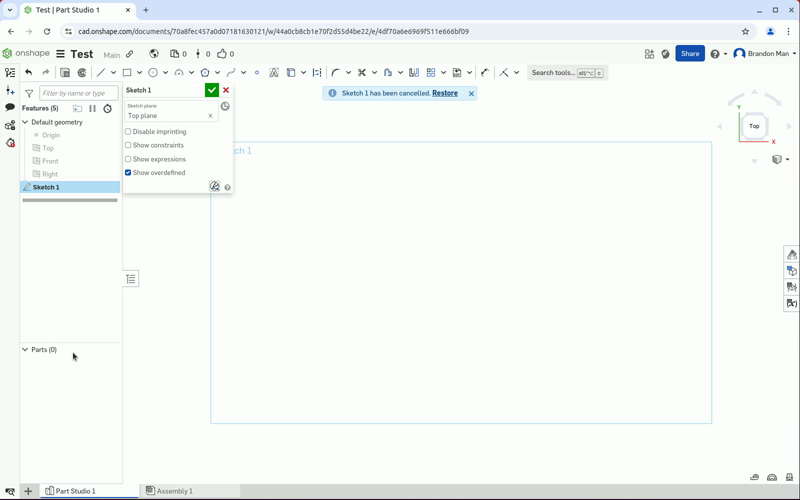
key(y)
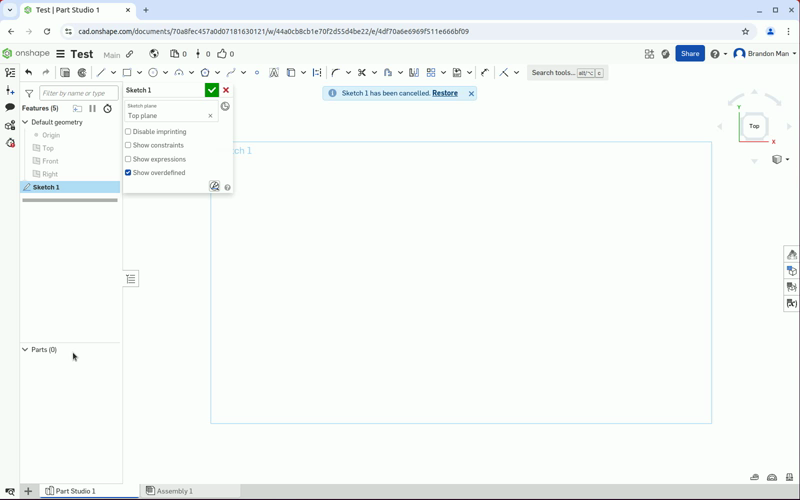
key(l)
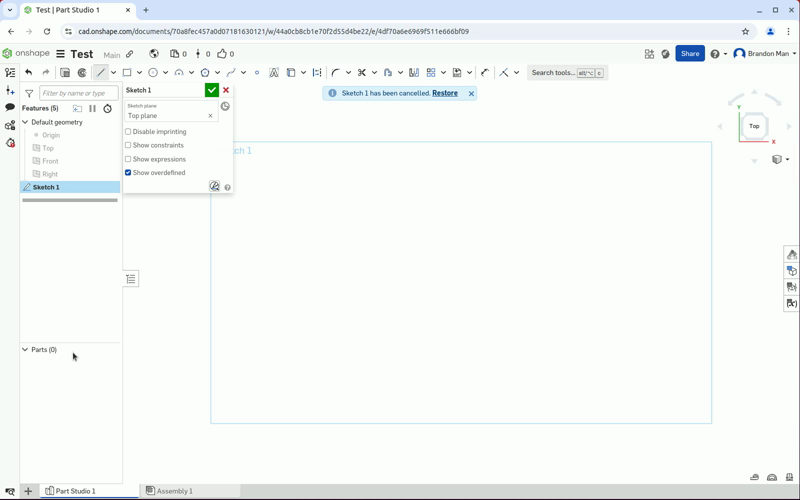
key_down(shift)
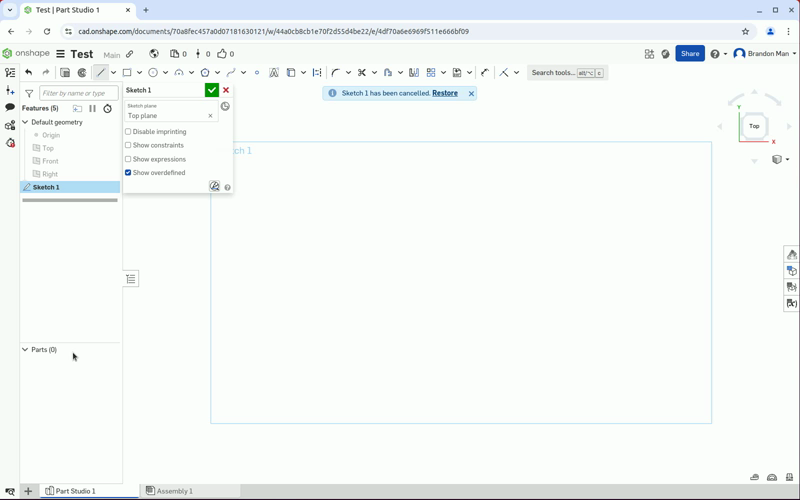
mouse_move(366, 356)
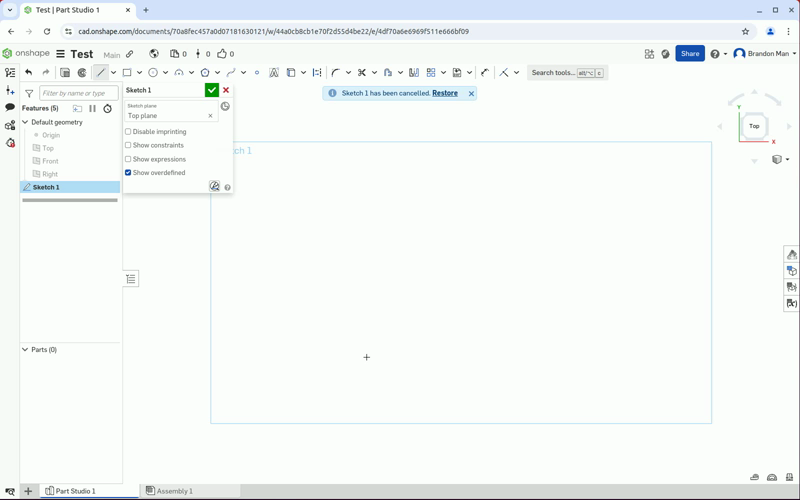
click(366, 356)
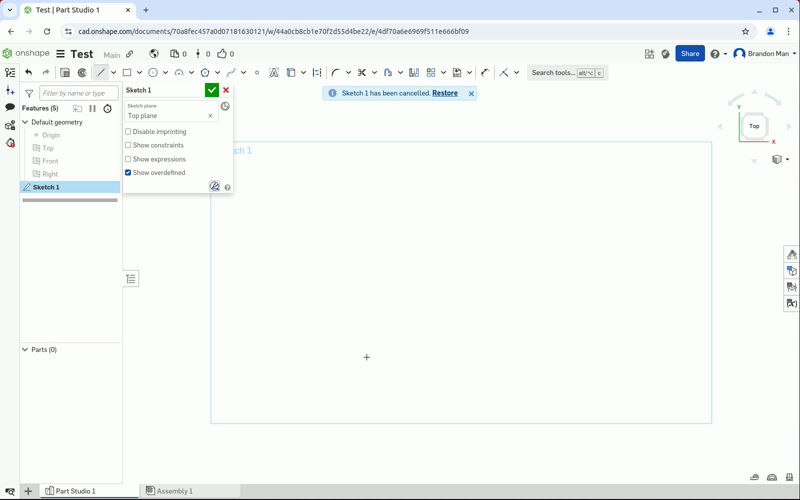
key_up(shift)
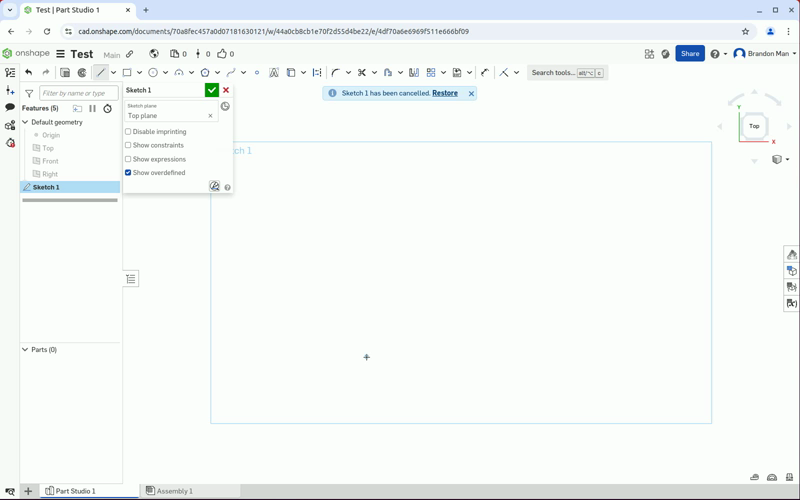
key_down(shift)
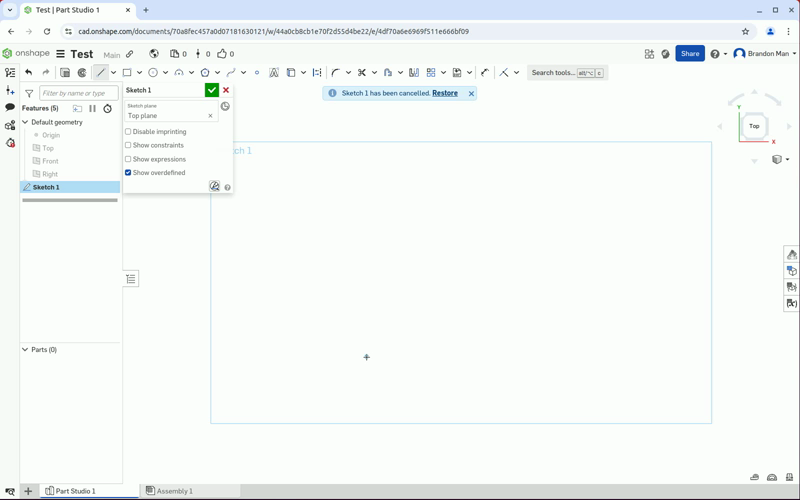
mouse_move(572, 356)
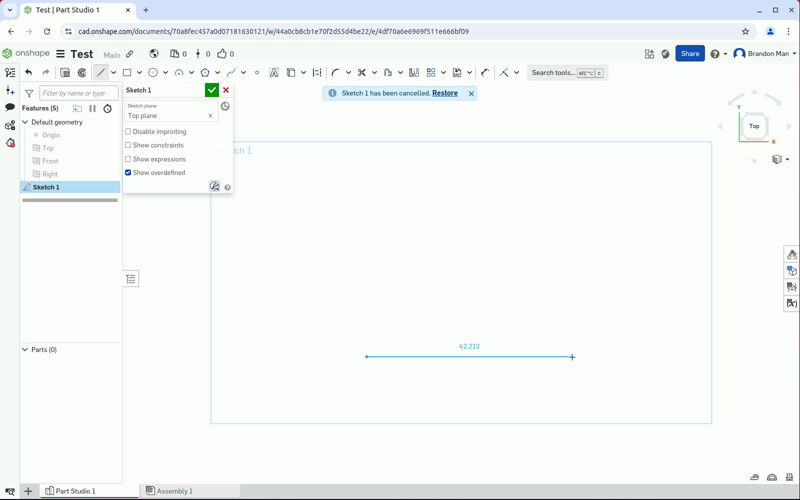
click(572, 356)
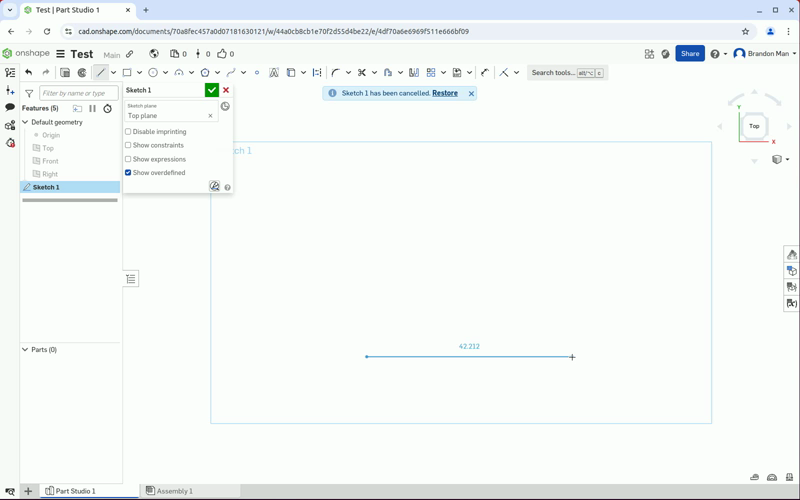
key_up(shift)
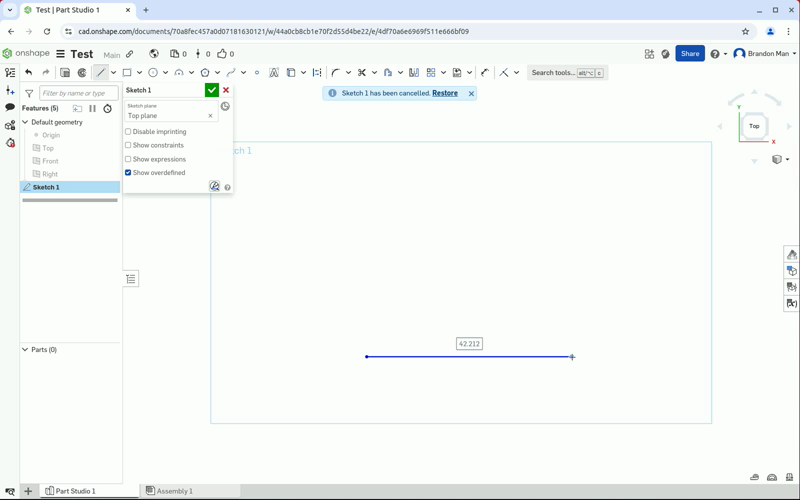
key_down(shift)
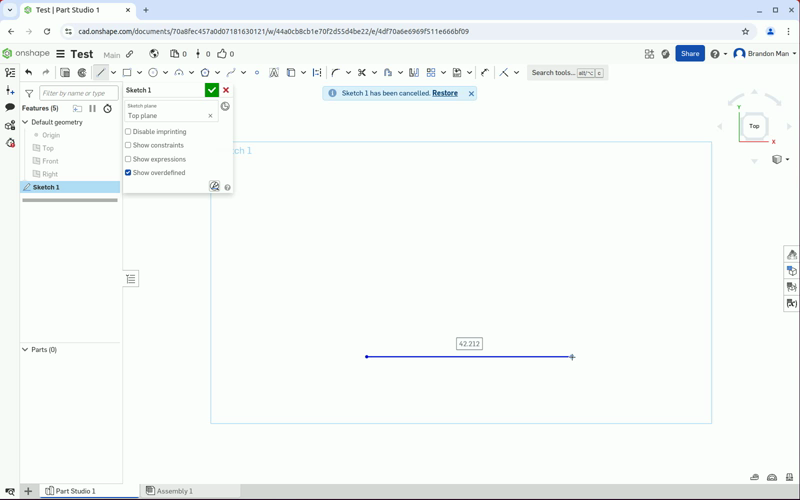
mouse_move(572, 203)
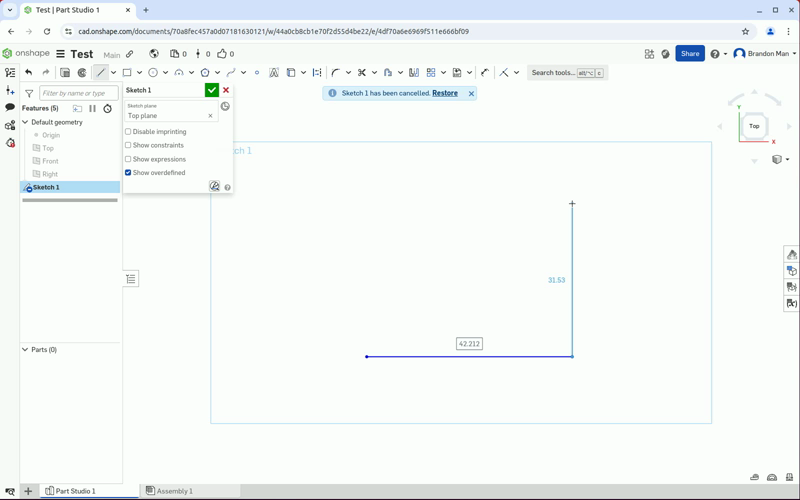
click(572, 203)
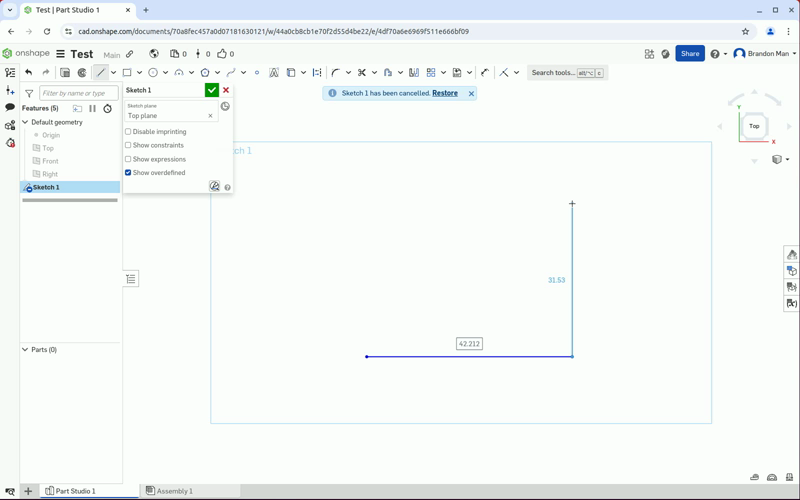
key_up(shift)
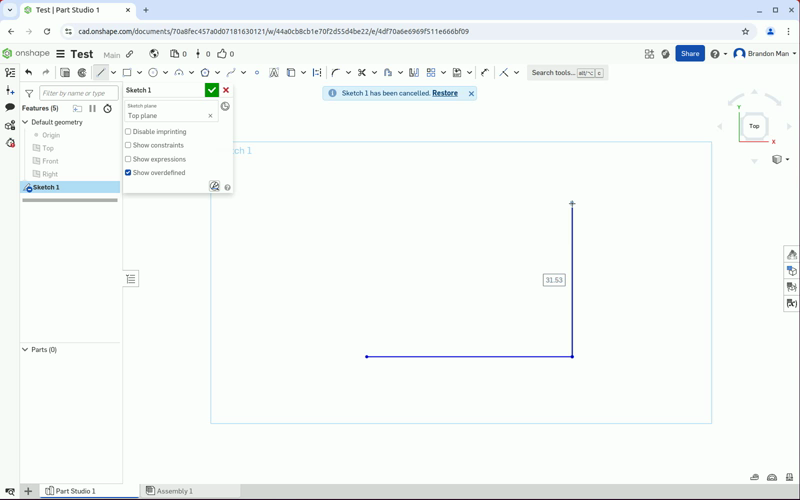
key_down(shift)
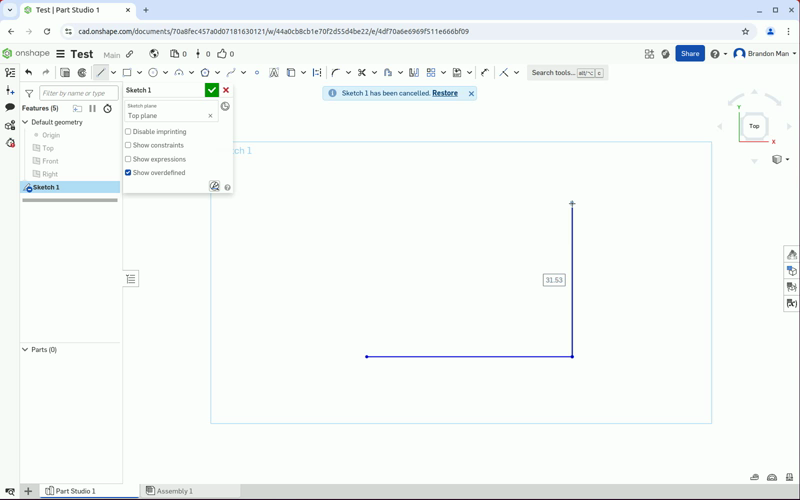
mouse_move(366, 203)
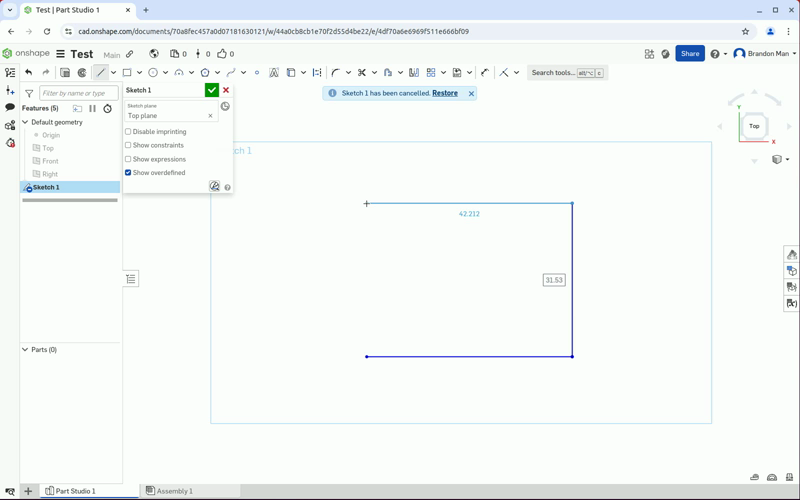
click(366, 203)
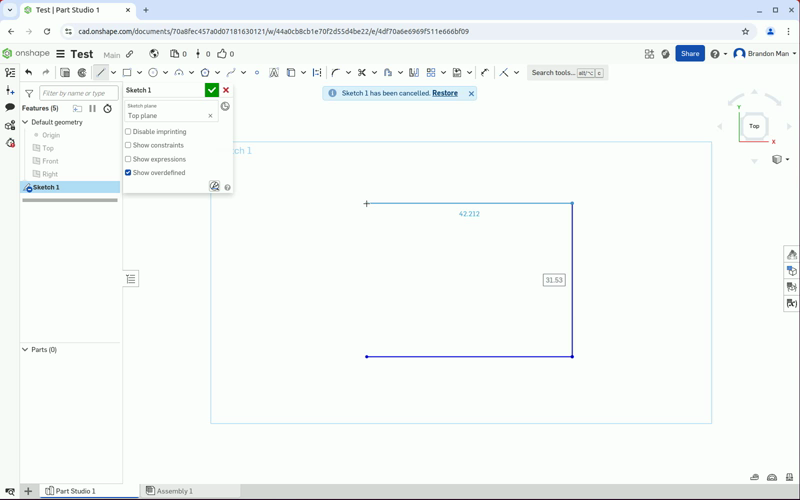
key_up(shift)
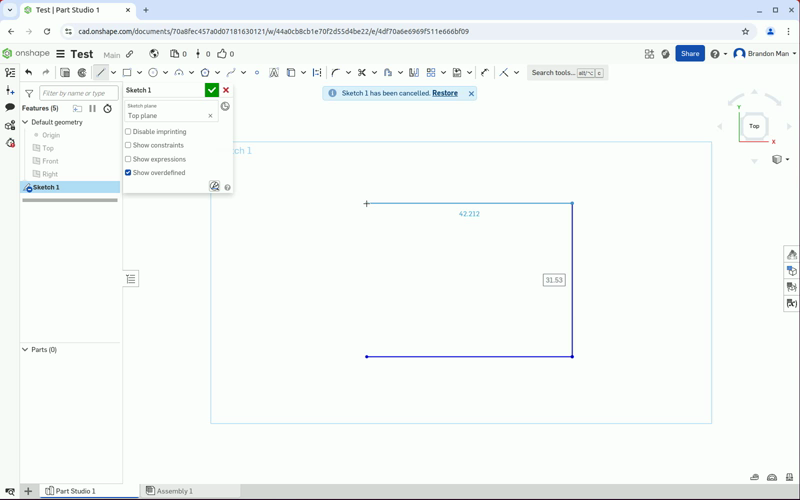
key_down(shift)
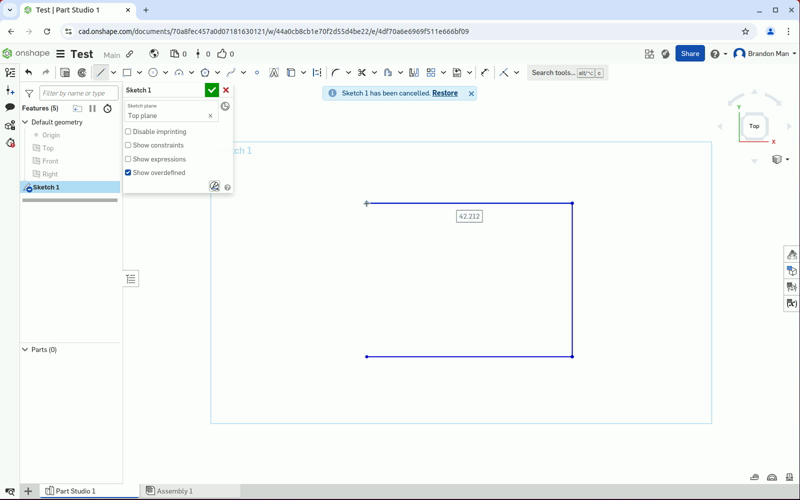
mouse_move(366, 356)
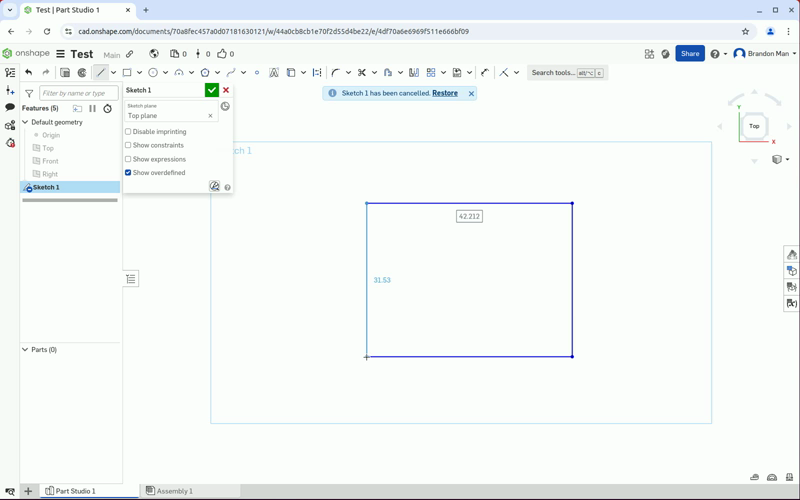
key_up(shift)
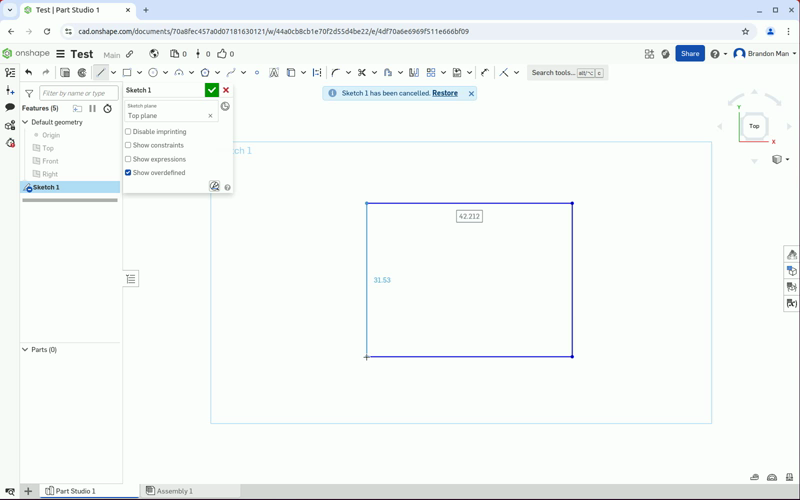
click(366, 356)
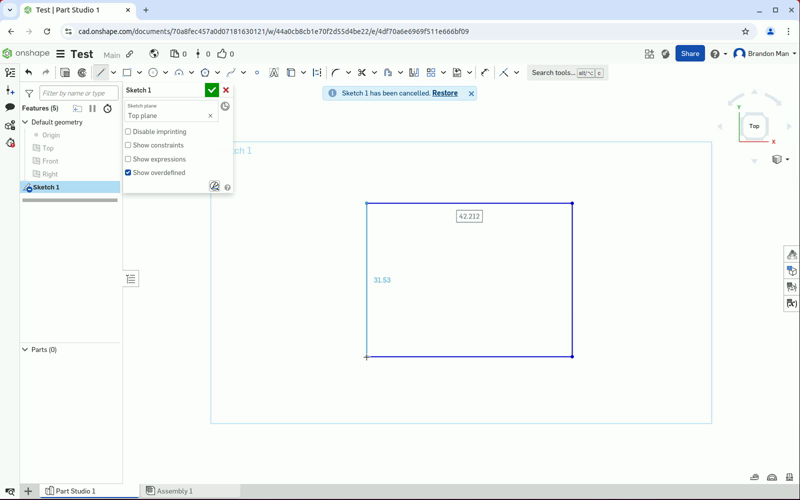
key(esc)
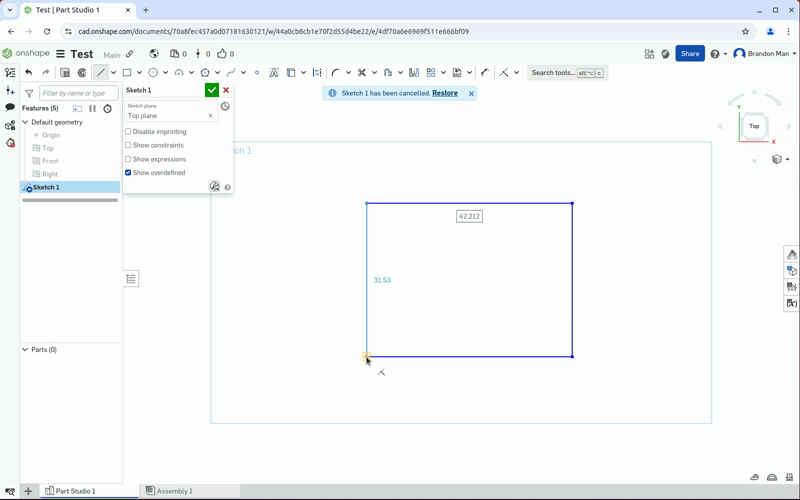
mouse_move(546, 227)
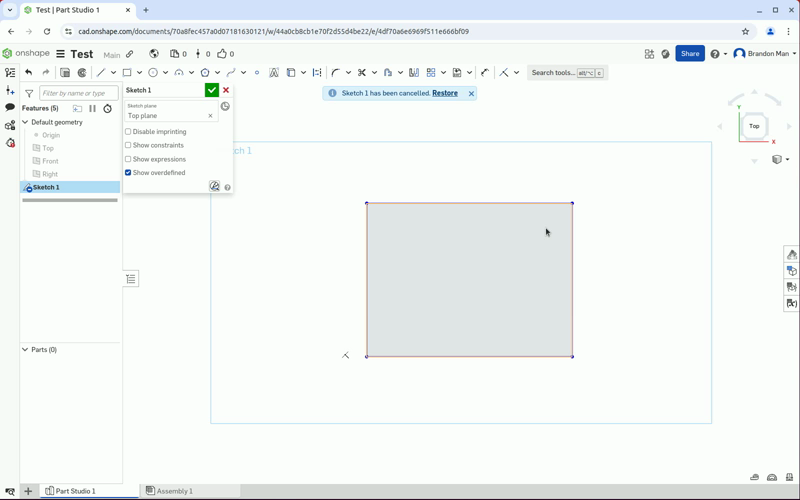
click(546, 227)
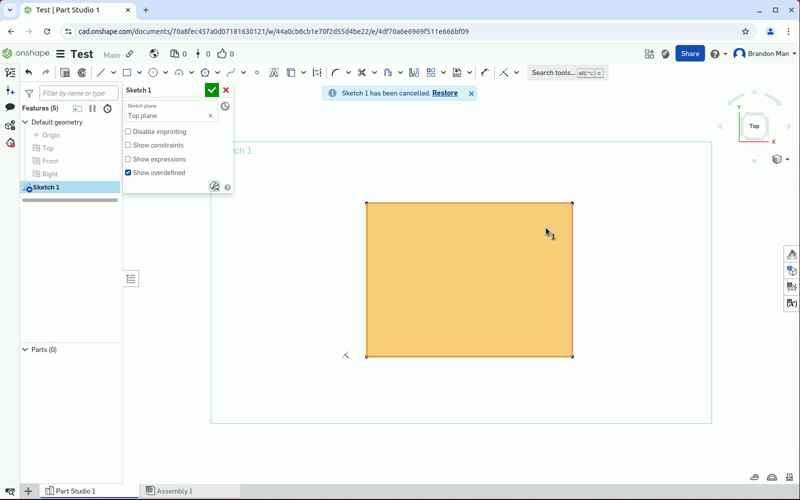
mouse_move(73, 352)
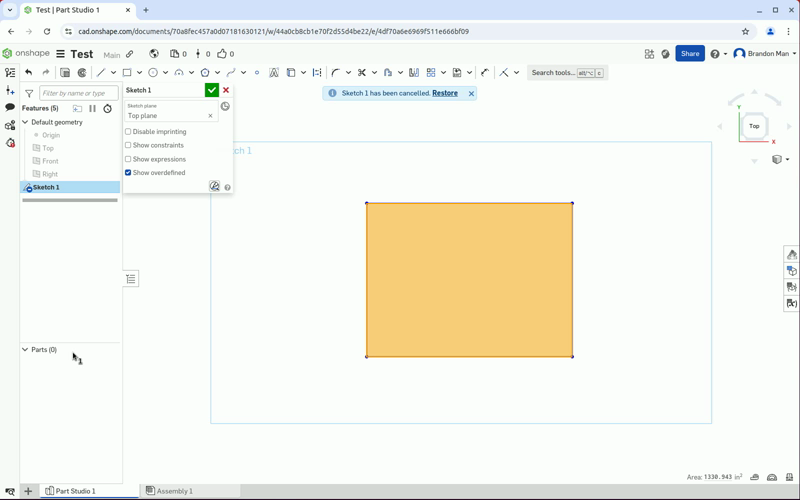
key(shift+y)
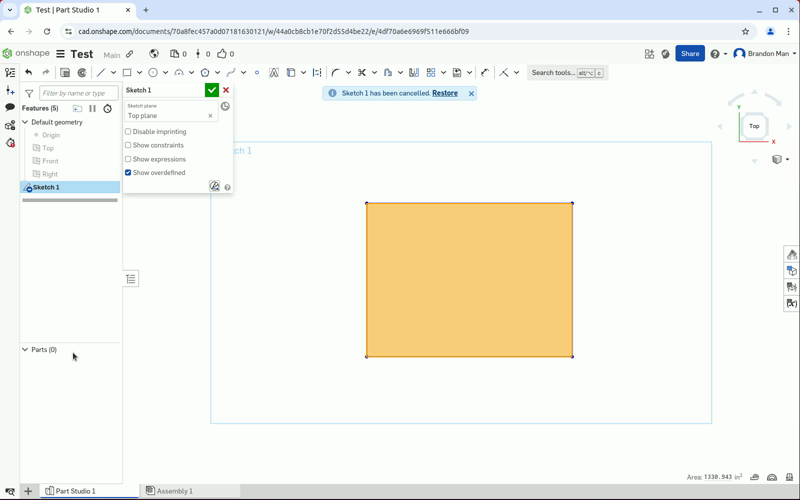
key(shift+e)
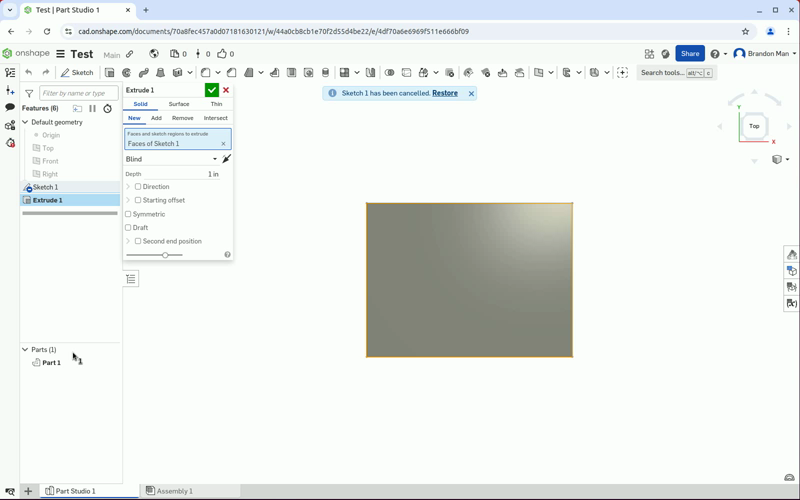
mouse_move(143, 106)
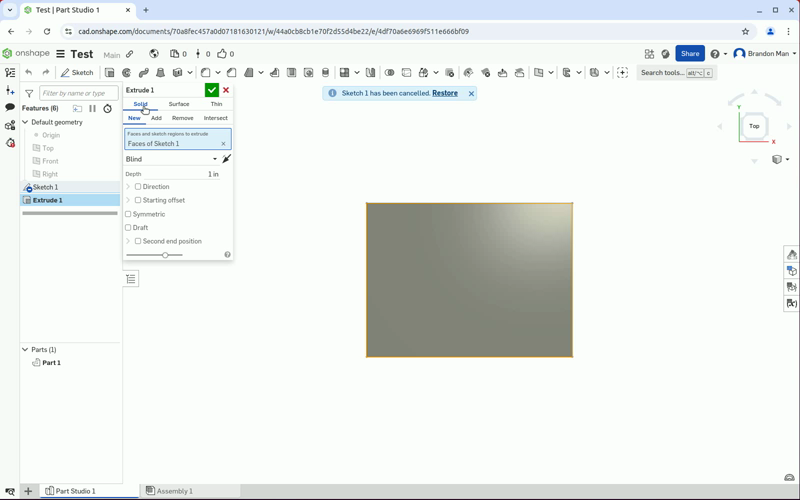
click(143, 106)
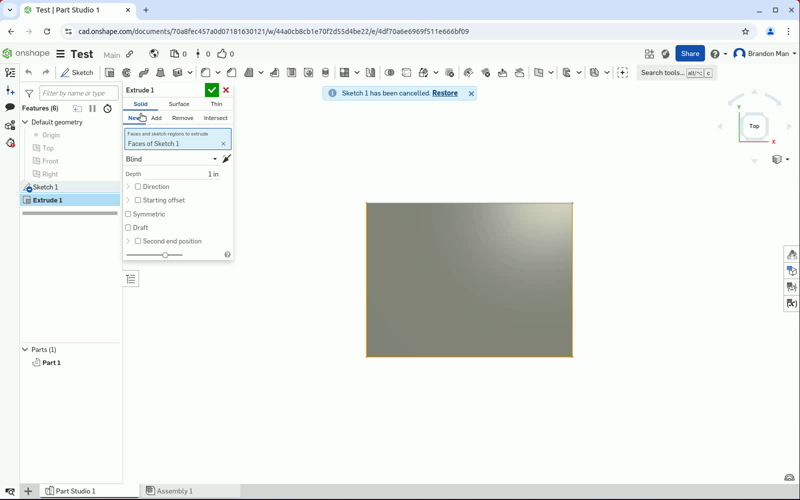
mouse_move(137, 120)
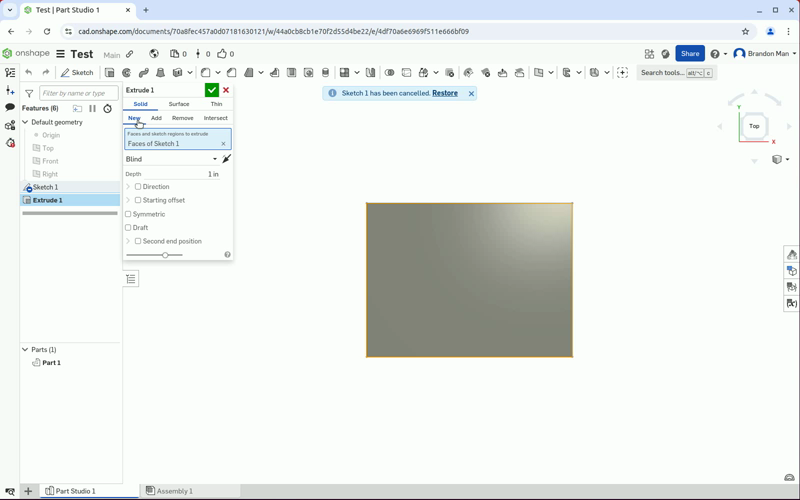
click(137, 120)
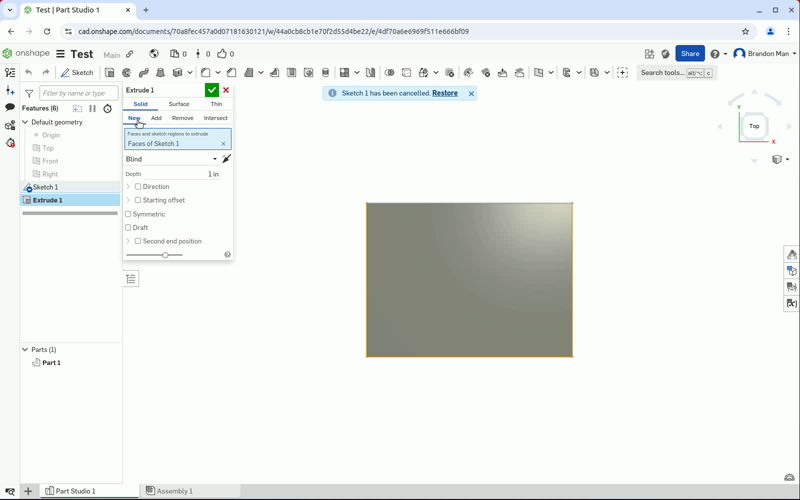
key(tab, 4)
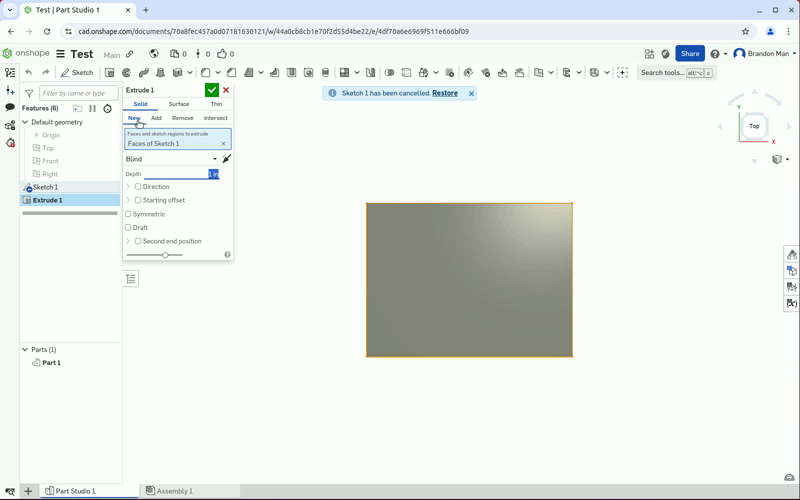
text(10.591)
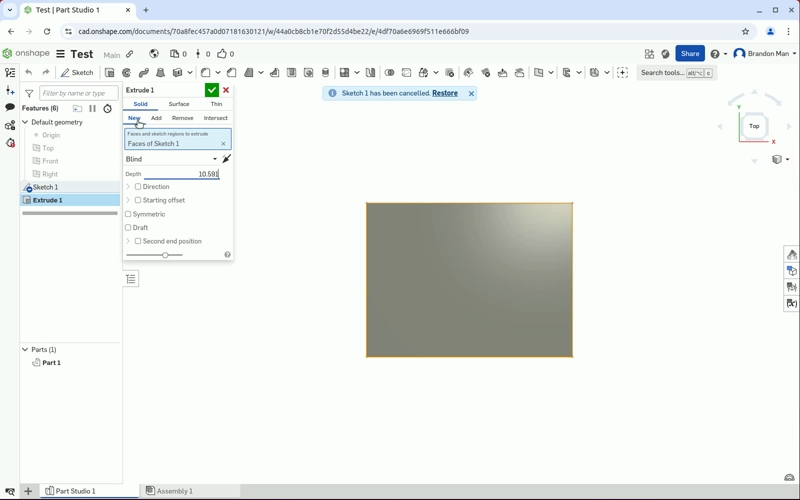
key(enter)
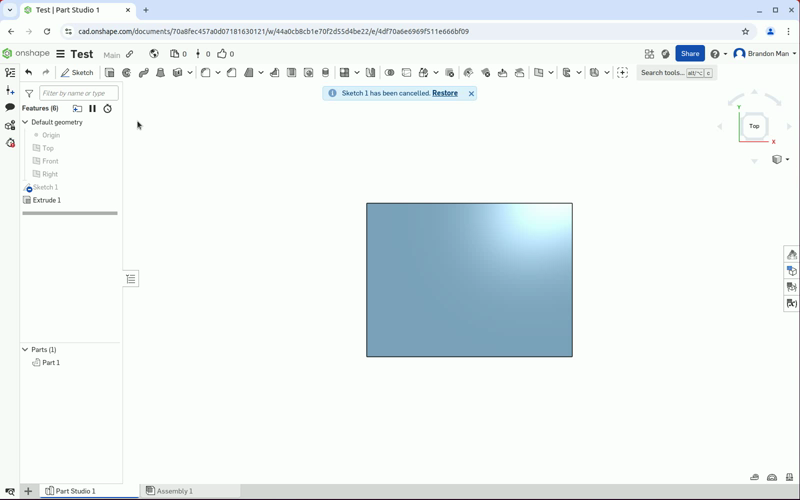
key(shift+h)
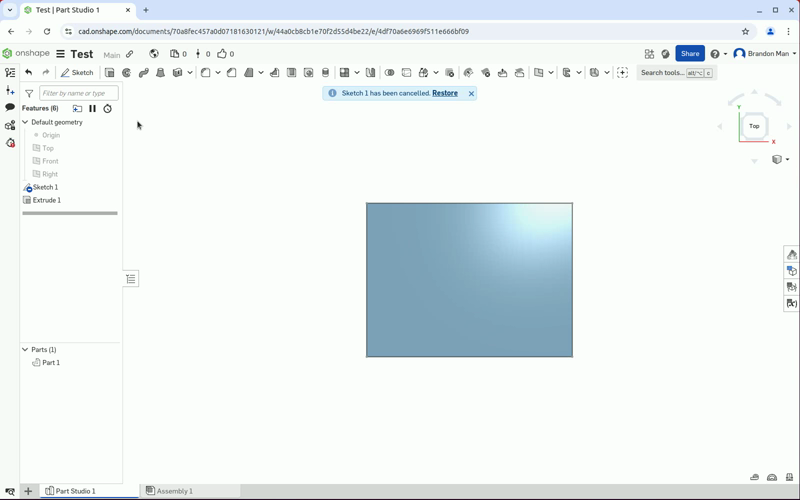
key(shift+h)
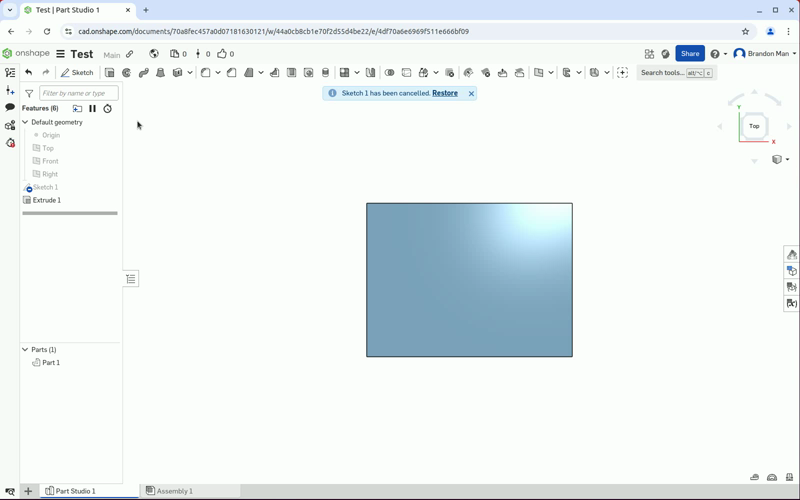
mouse_move(73, 189)
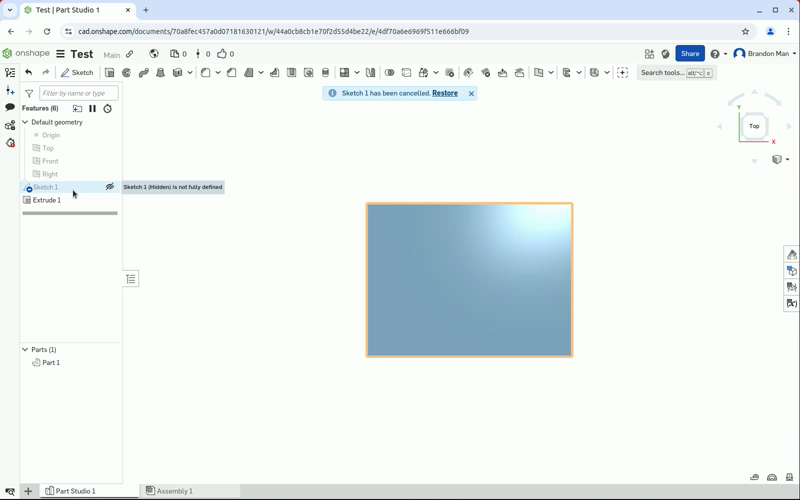
click(73, 189)
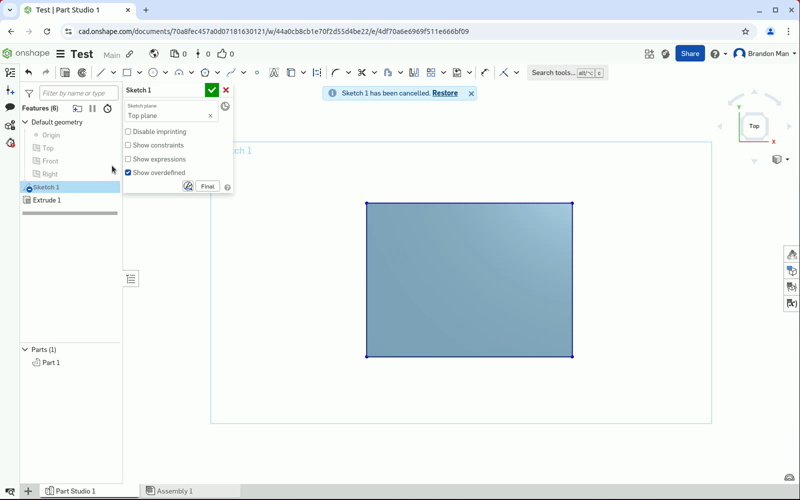
mouse_move(229, 92)
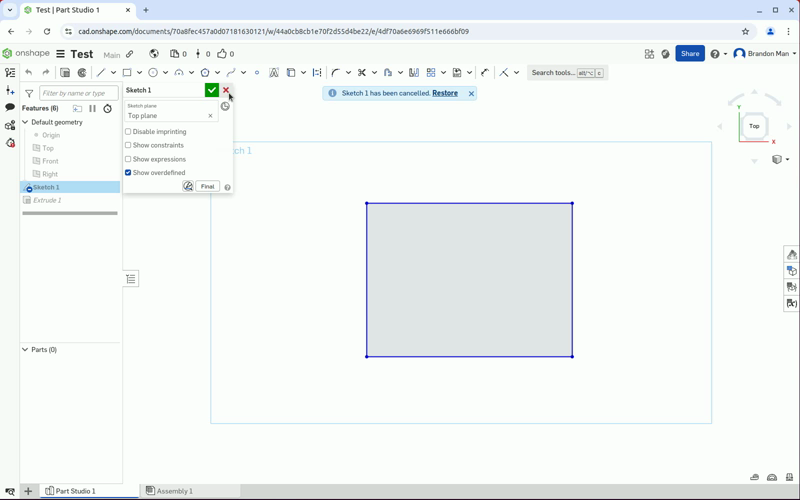
click(229, 92)
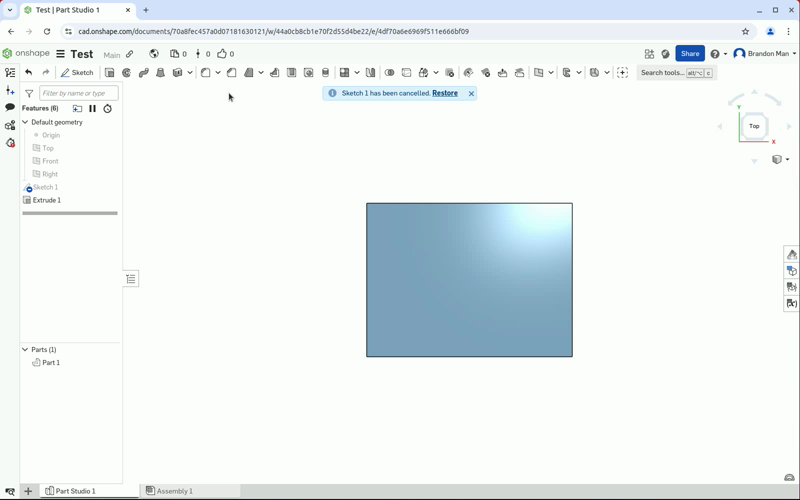
mouse_move(541, 75)
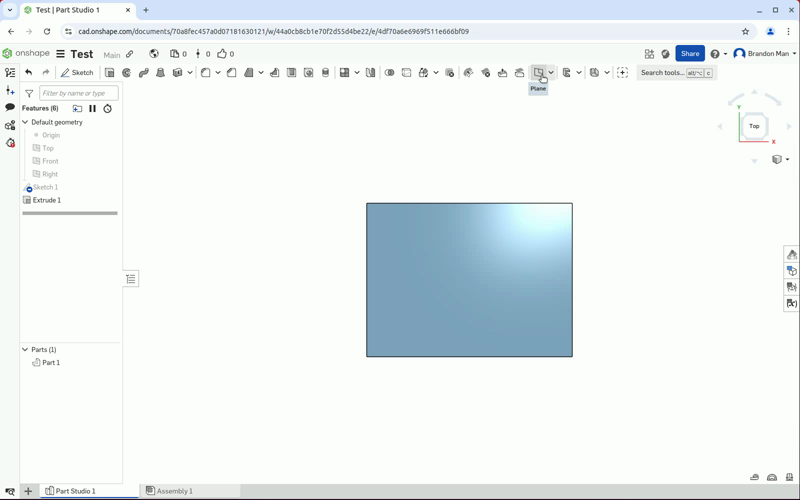
click(541, 75)
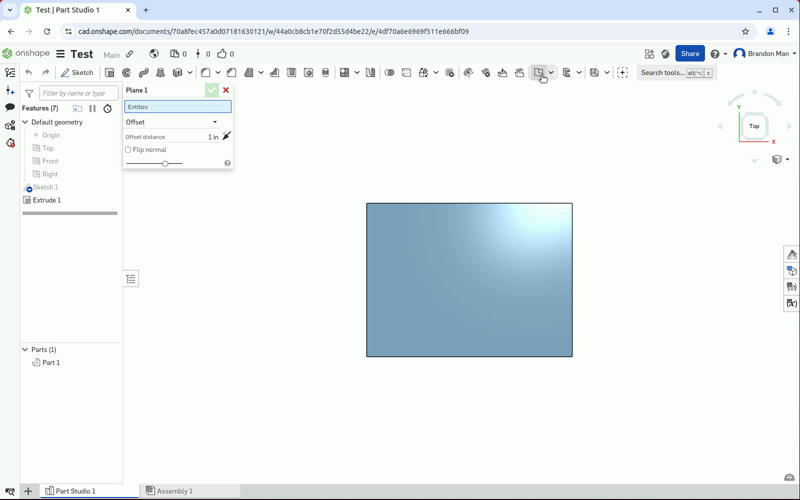
mouse_move(73, 150)
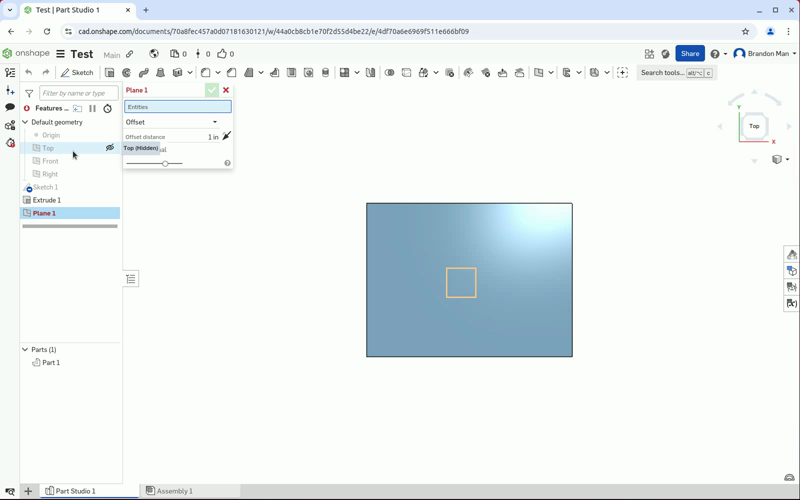
click(73, 150)
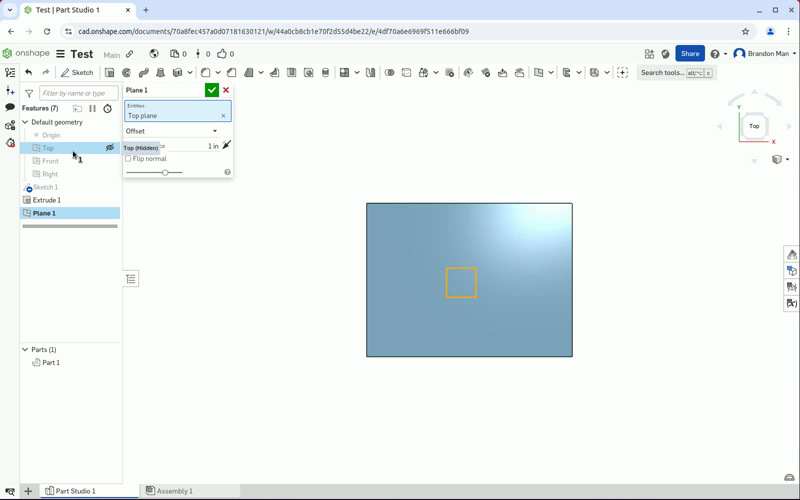
key(tab, 2)
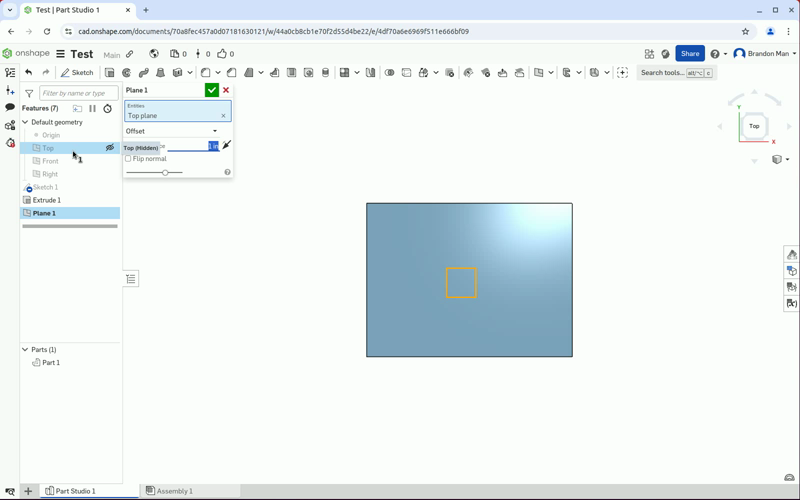
text(10.599)
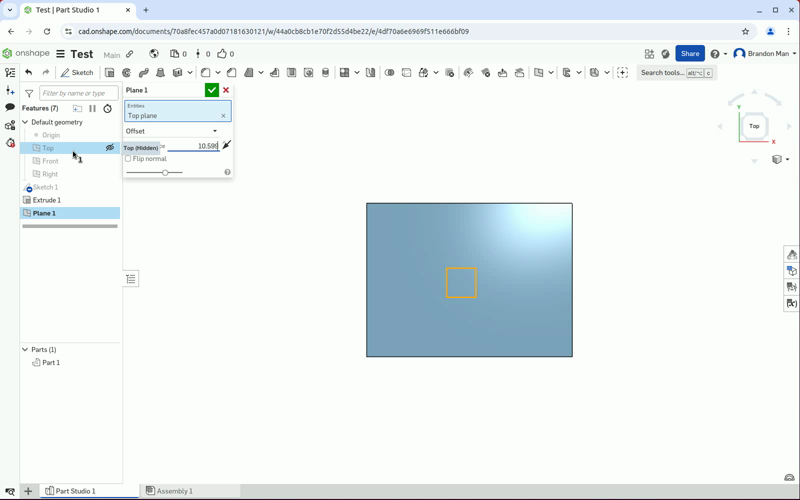
key(enter, 2)
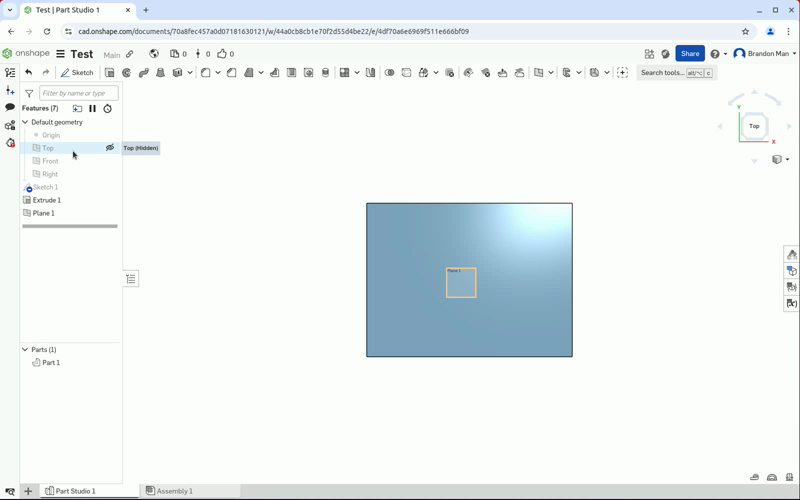
key(shift+s)
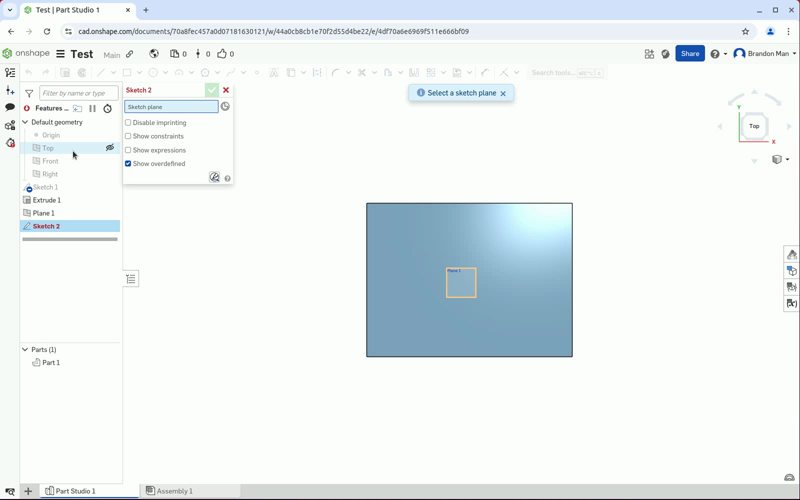
mouse_move(73, 215)
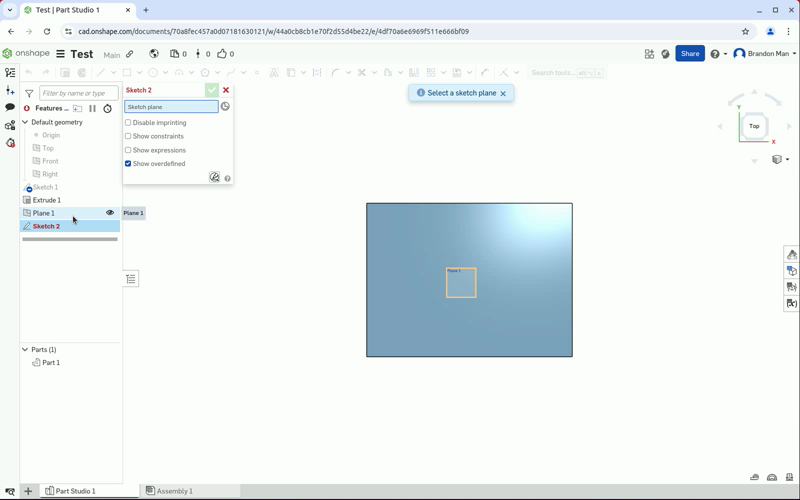
click(73, 215)
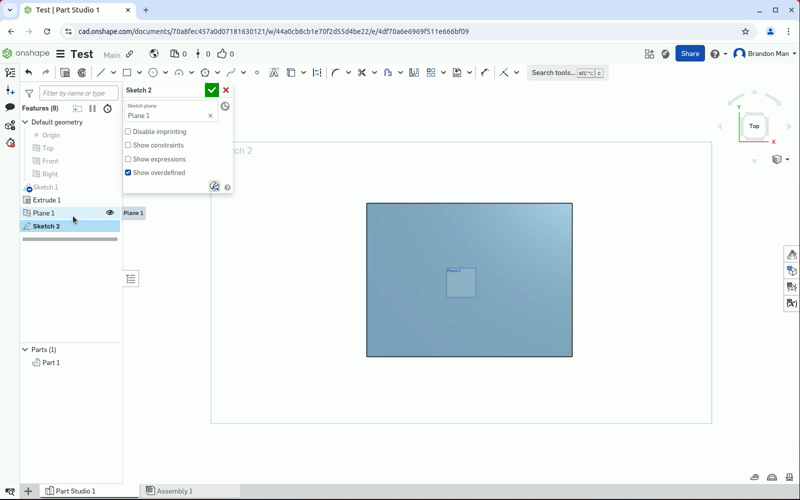
mouse_move(73, 352)
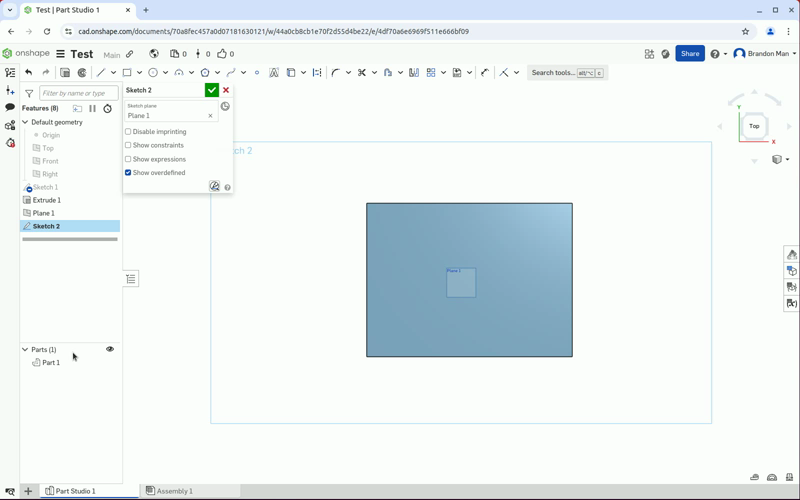
key(y)
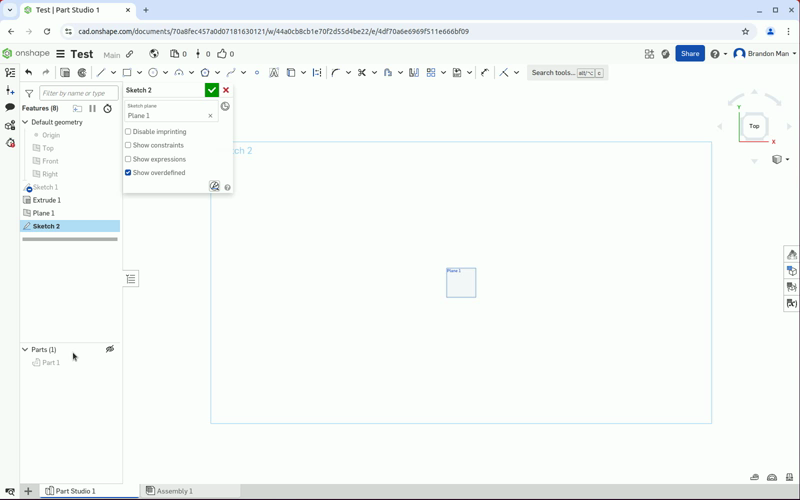
key(l)
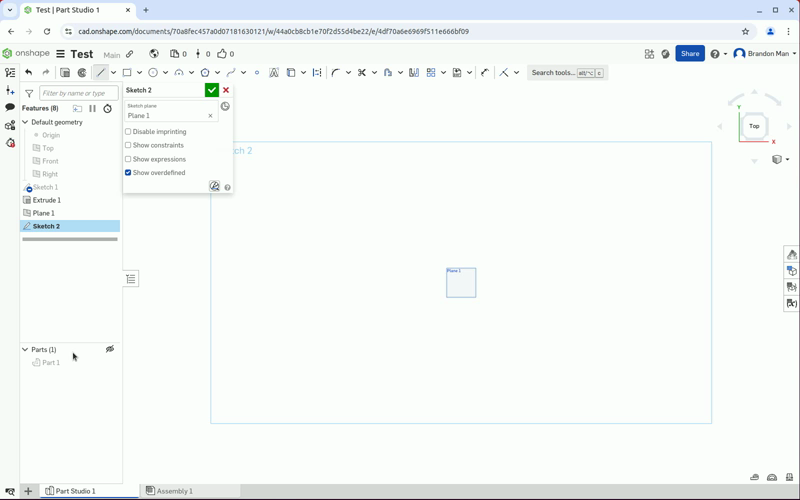
key_down(shift)
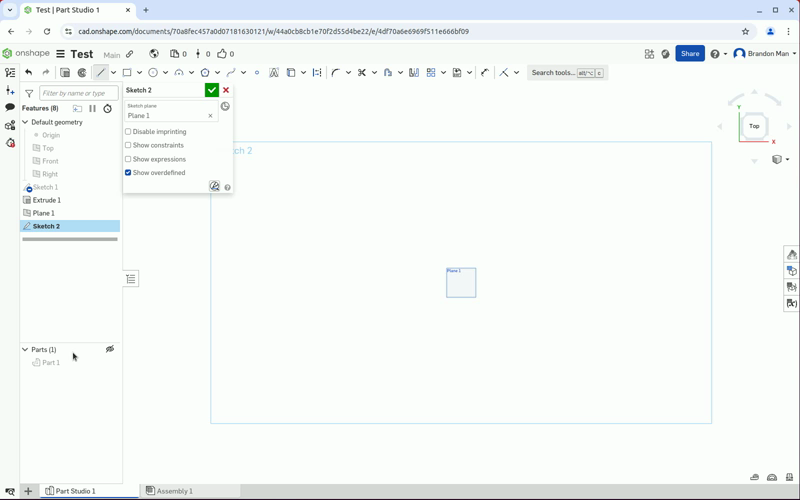
mouse_move(521, 356)
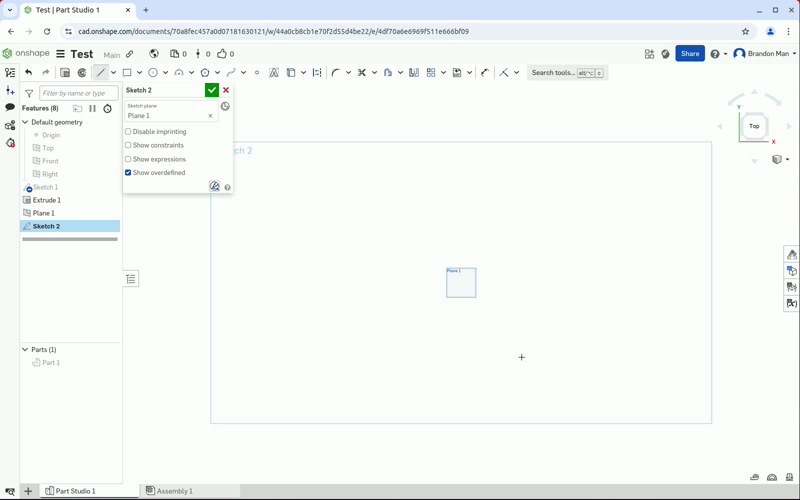
click(521, 356)
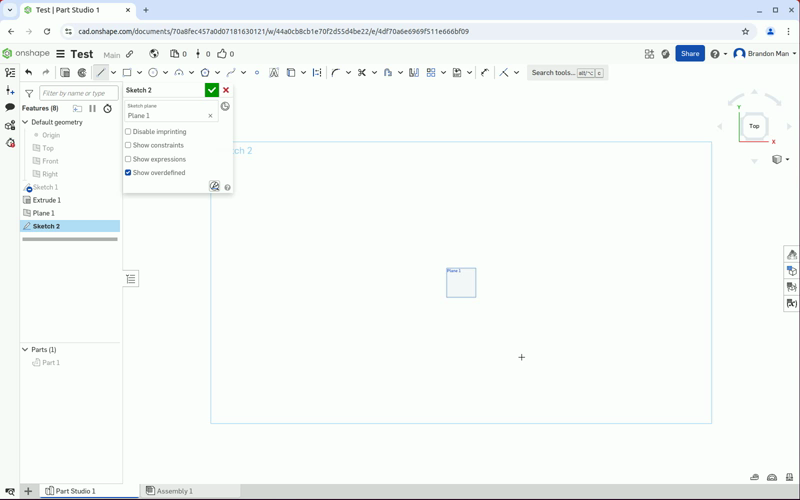
key_up(shift)
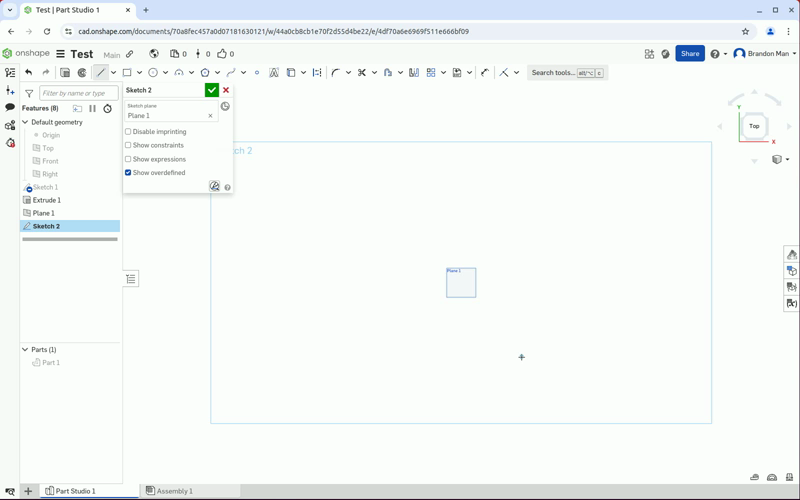
key_down(shift)
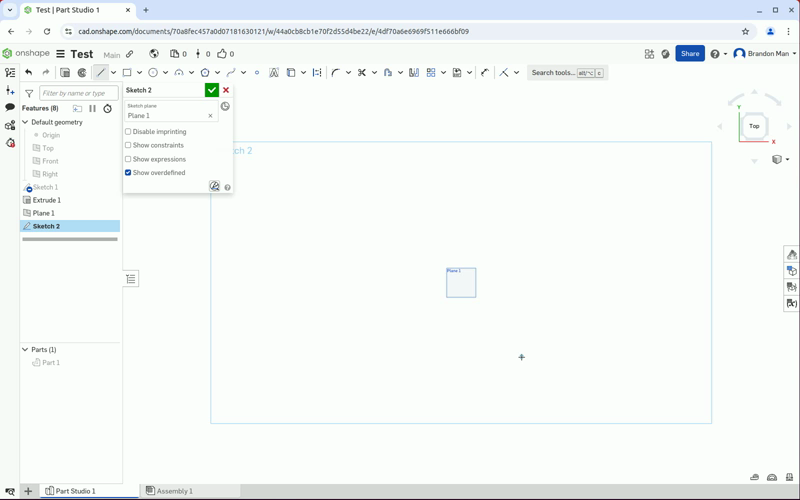
mouse_move(551, 356)
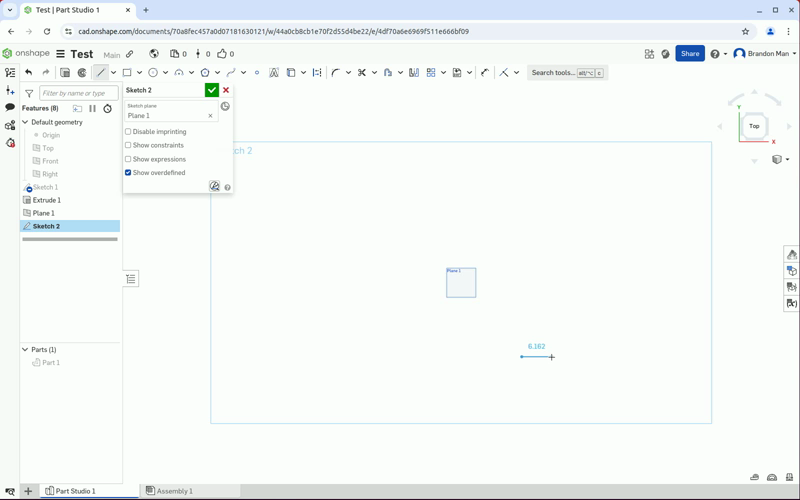
mouse_move(573, 356)
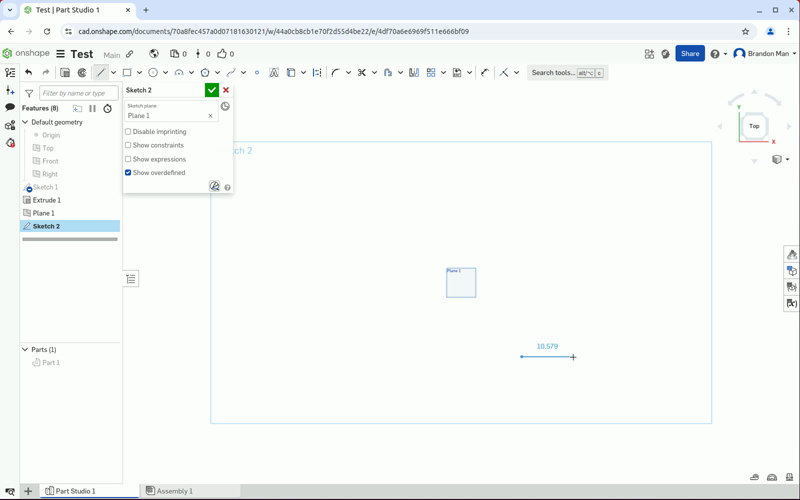
click(573, 356)
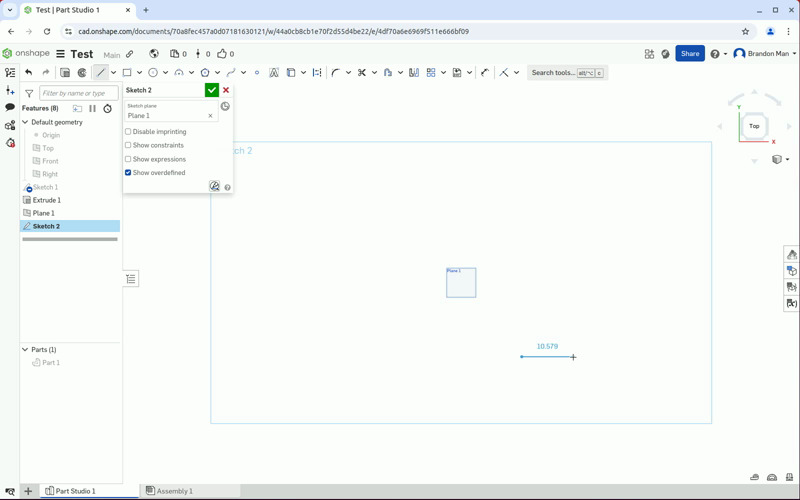
key_up(shift)
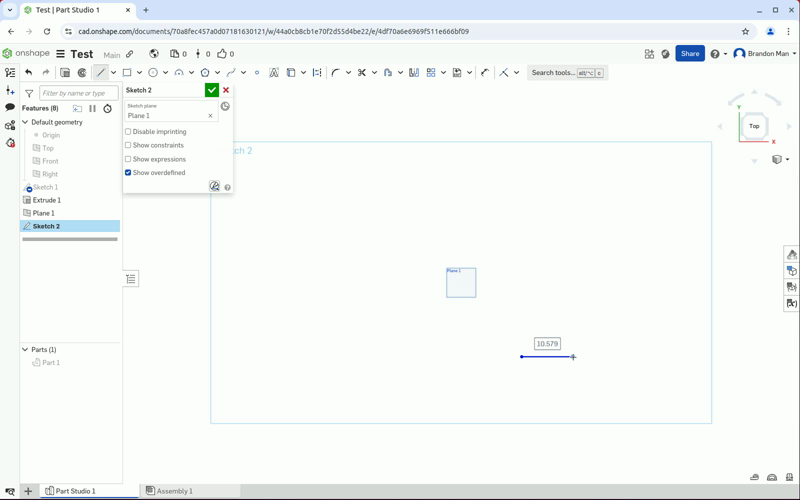
key_down(shift)
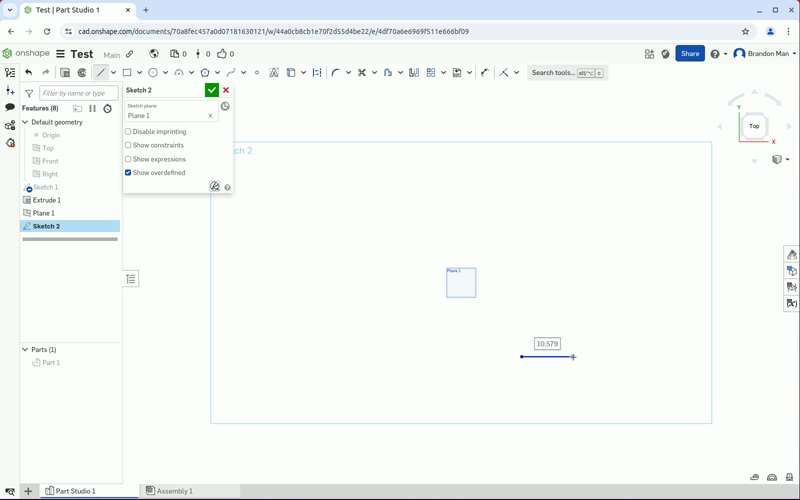
mouse_move(573, 279)
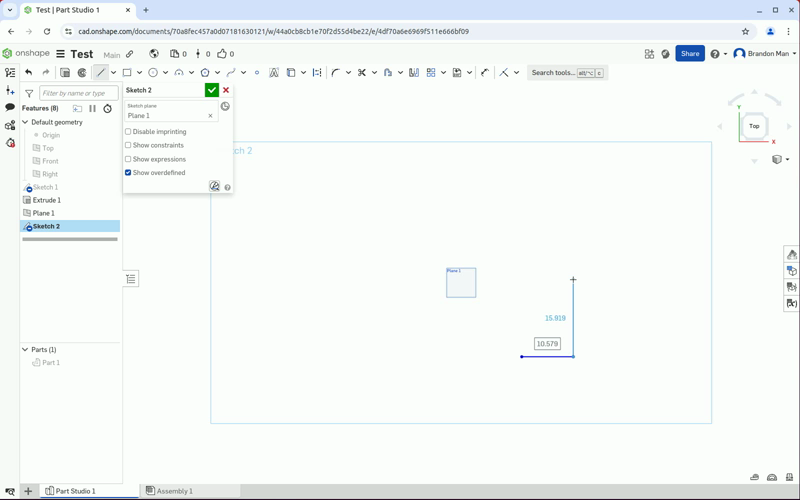
click(573, 279)
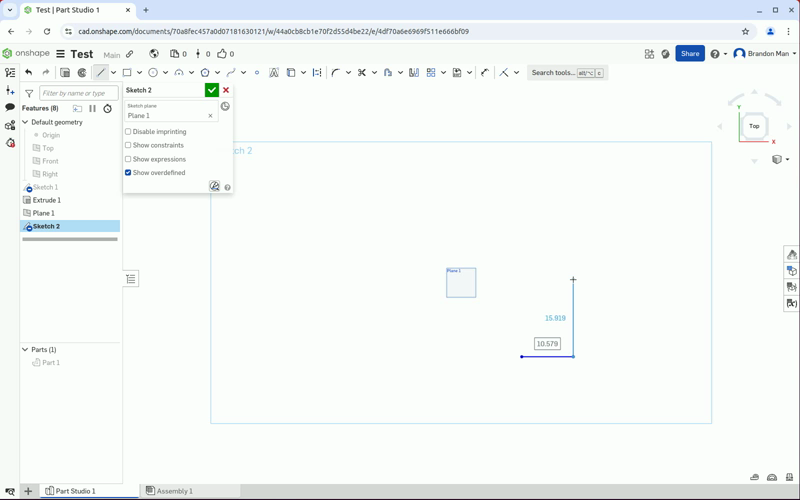
key_up(shift)
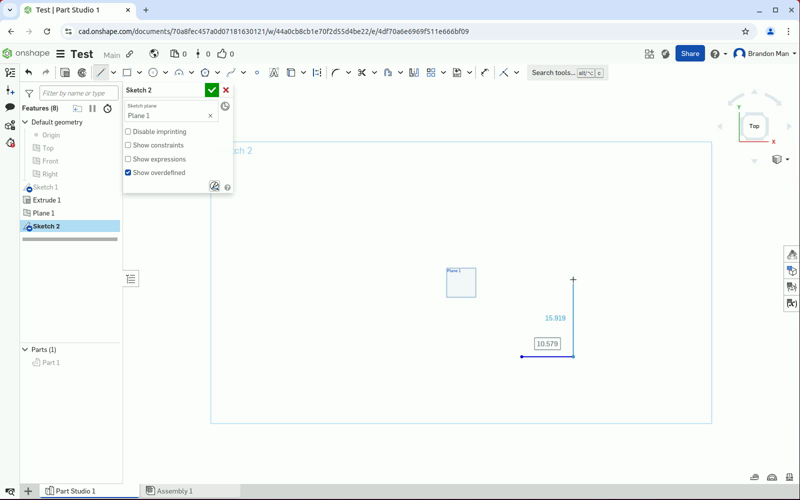
key_down(shift)
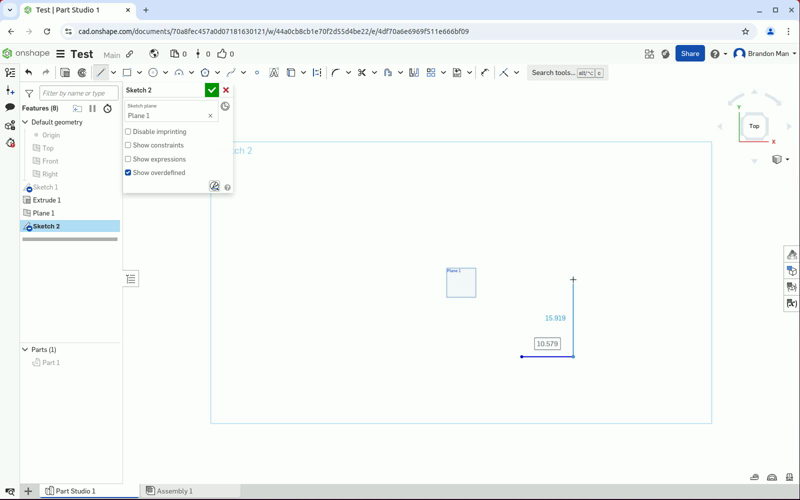
mouse_move(521, 356)
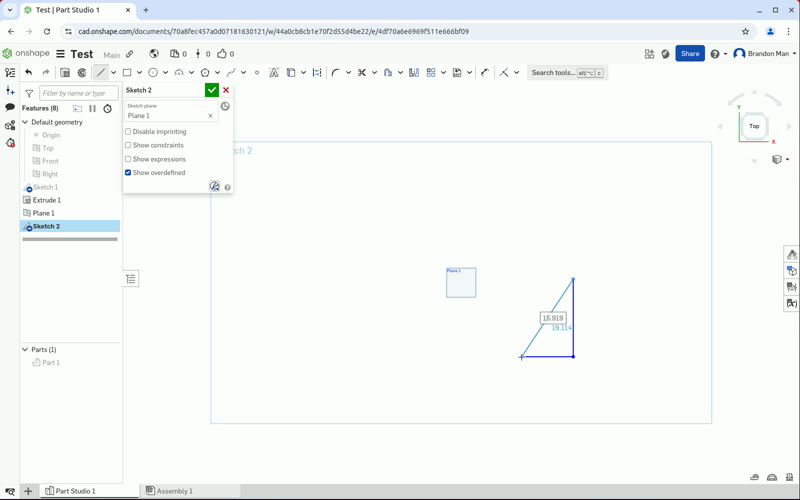
key_up(shift)
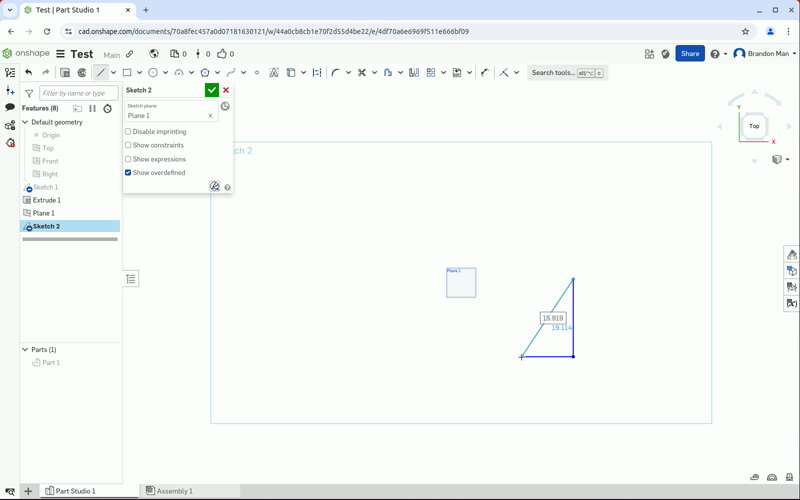
click(521, 356)
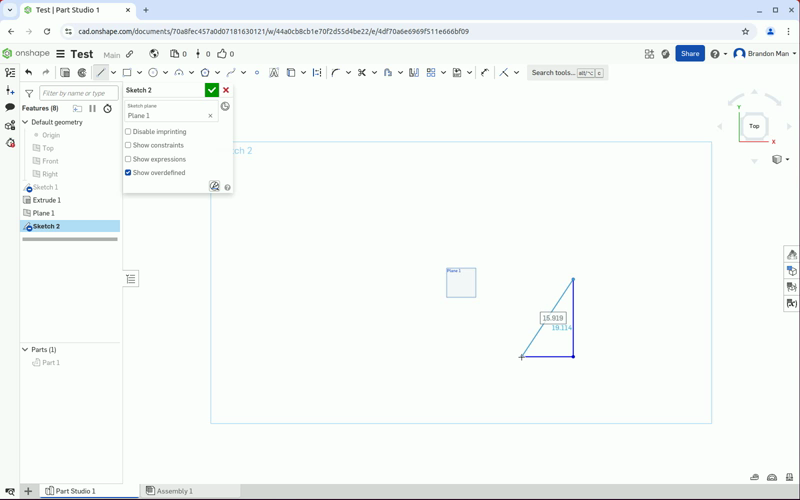
key(esc)
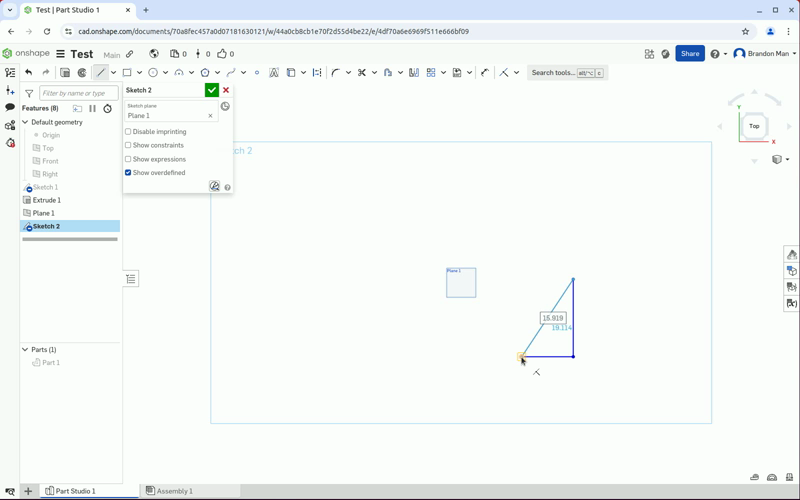
mouse_move(565, 315)
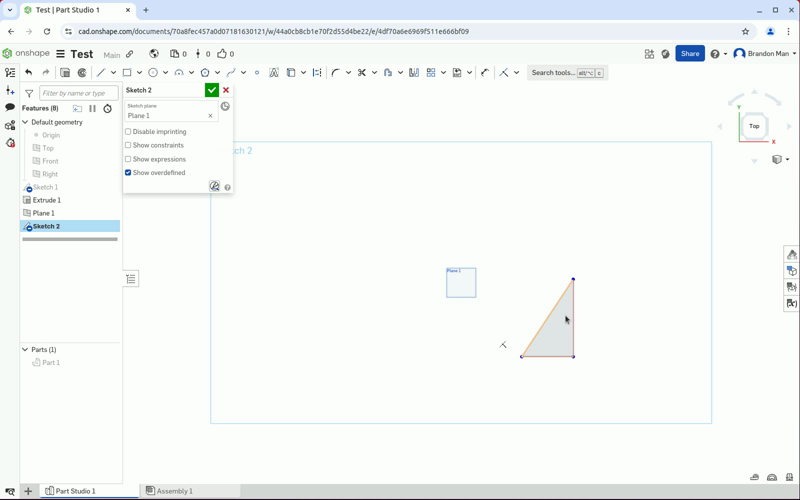
click(565, 315)
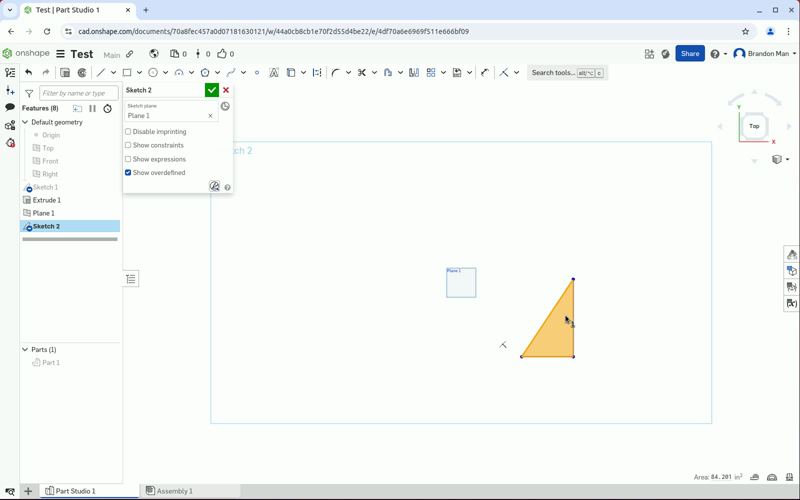
mouse_move(73, 352)
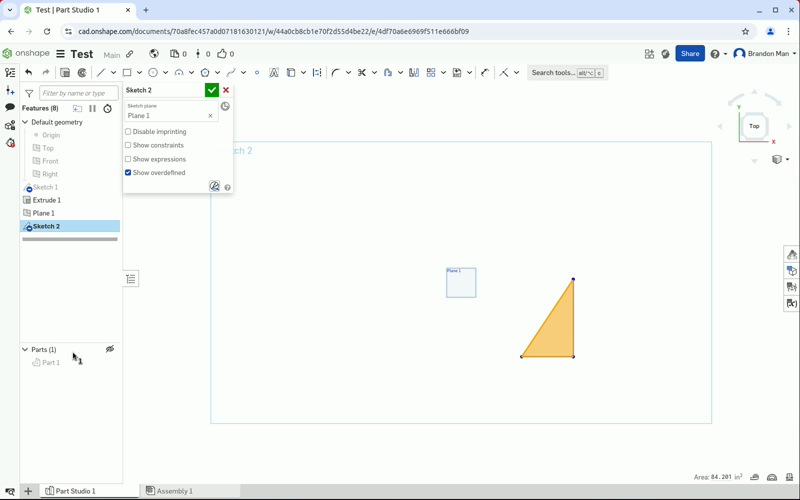
key(shift+y)
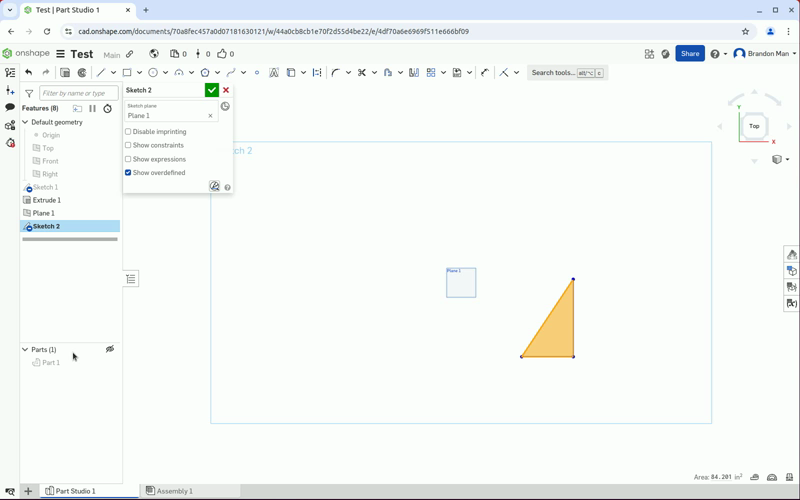
key(shift+e)
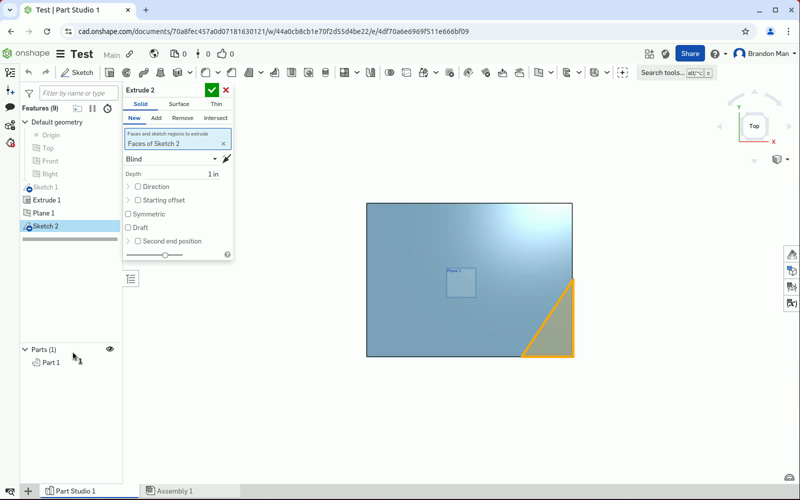
mouse_move(143, 106)
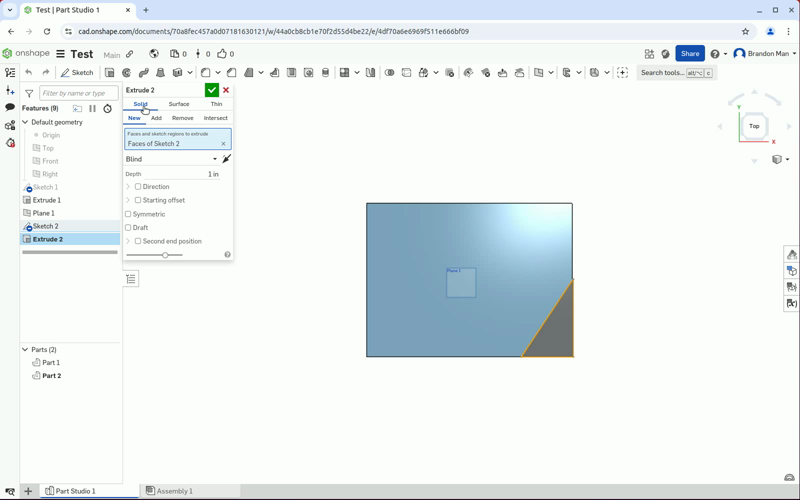
click(143, 106)
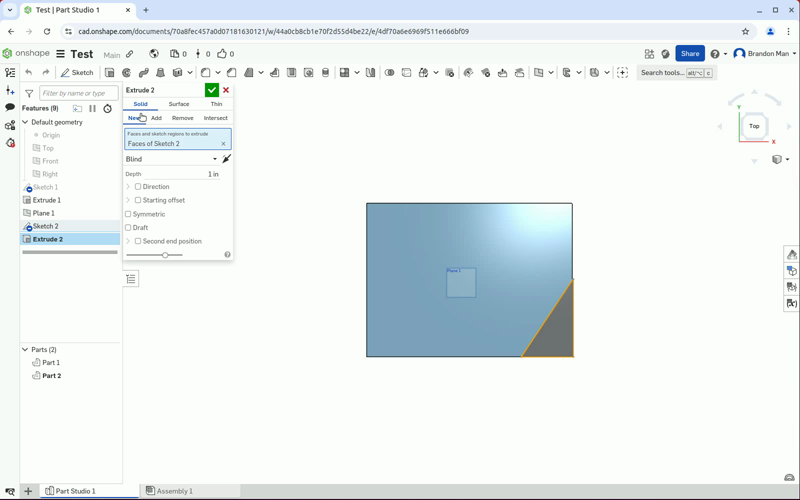
mouse_move(137, 120)
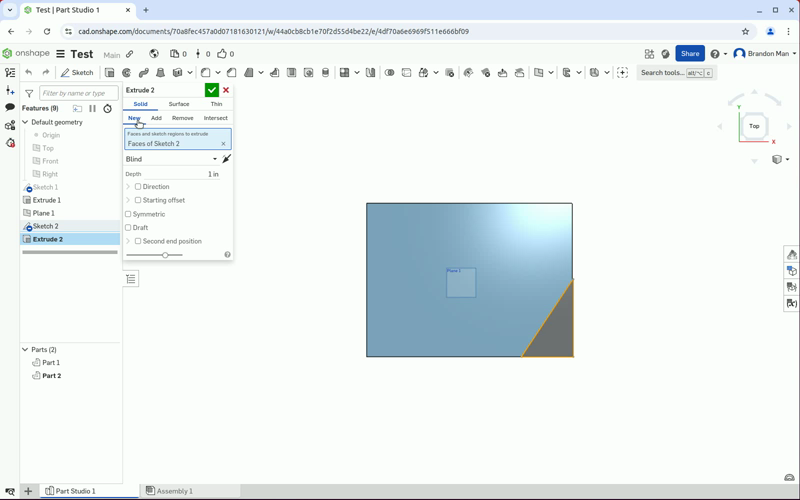
click(137, 120)
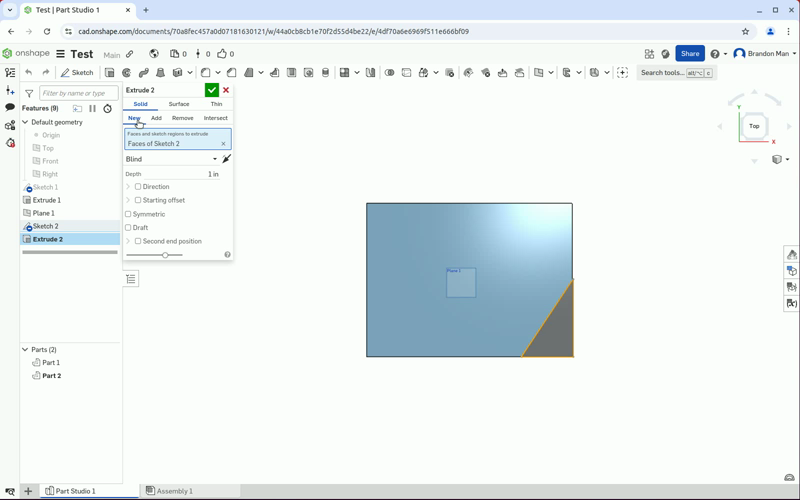
key(tab, 4)
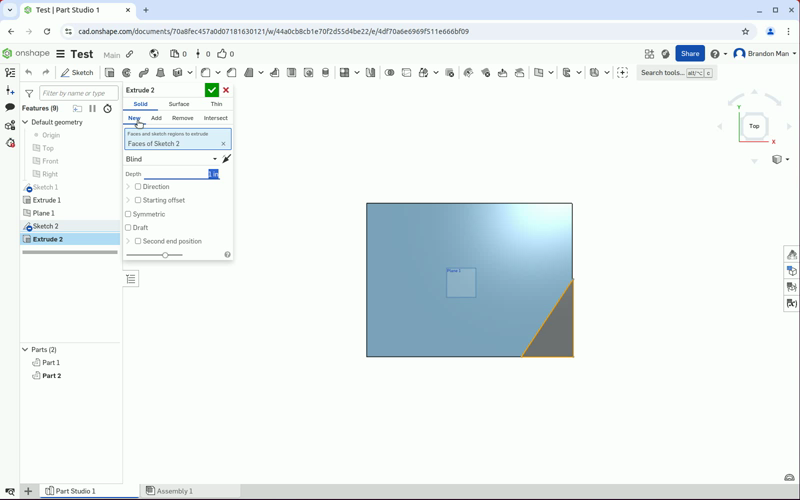
text(10.591)
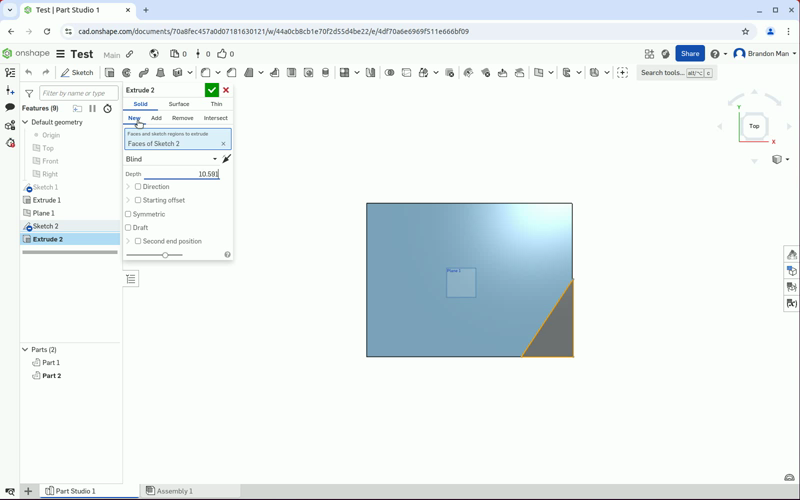
key(enter)
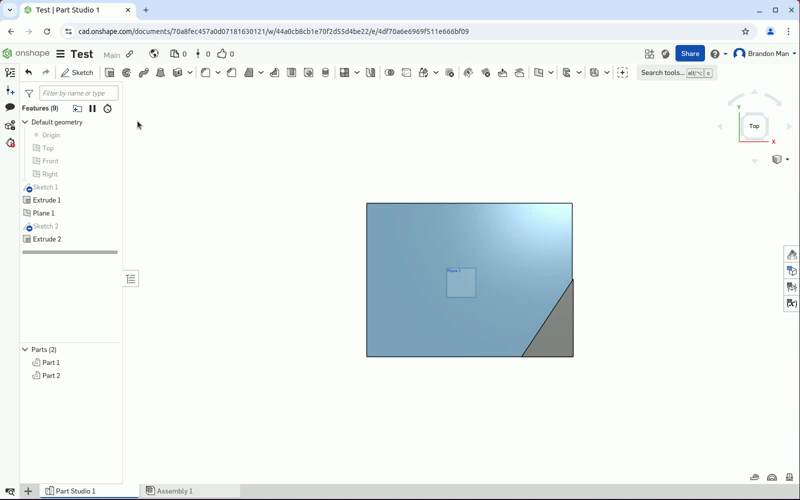
key(shift+h)
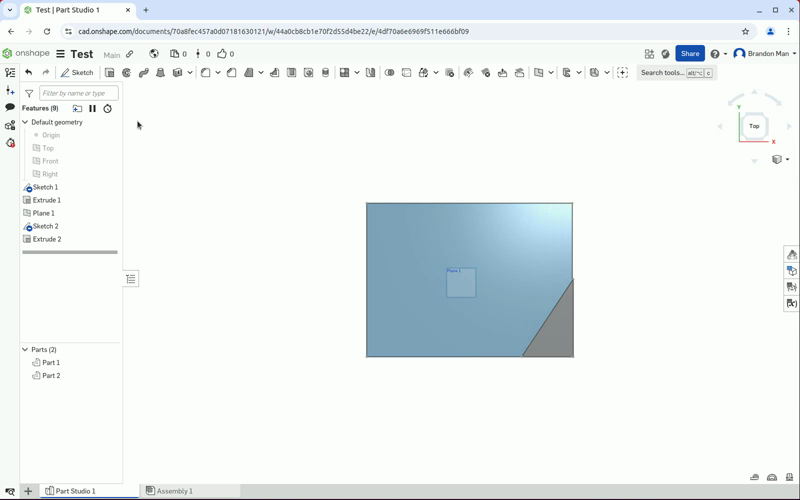
key(shift+h)
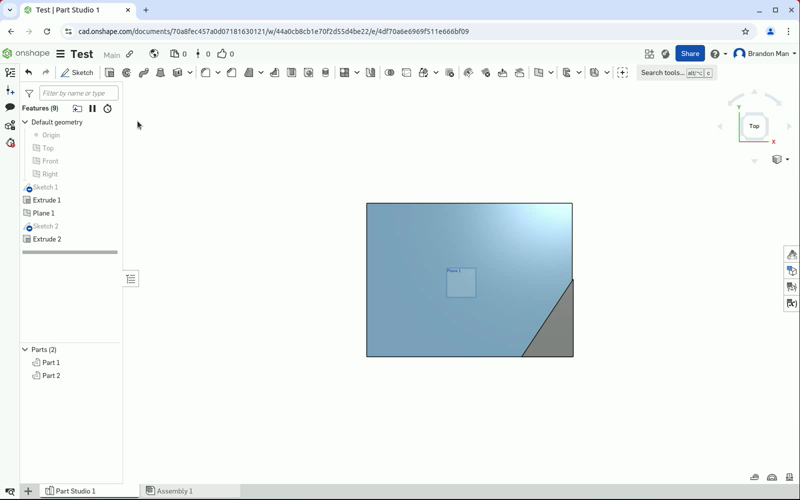
mouse_move(73, 189)
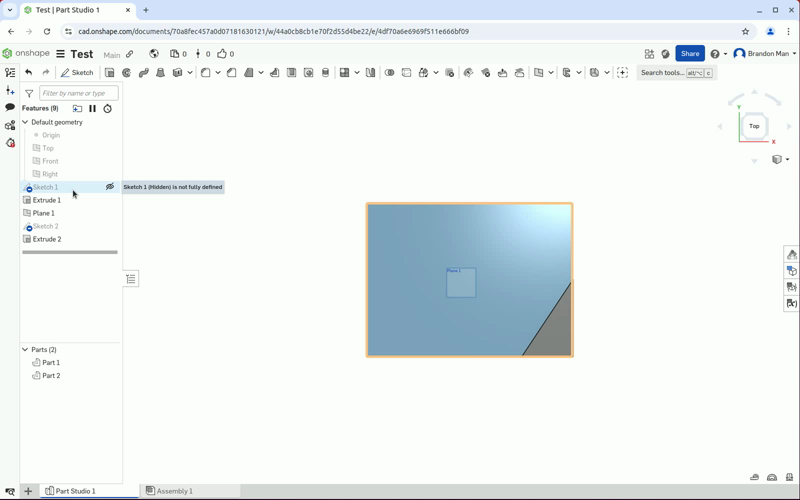
click(73, 189)
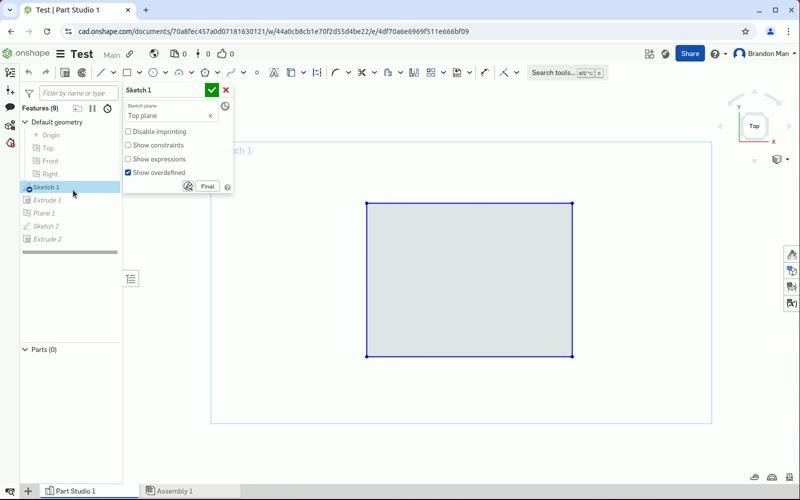
mouse_move(229, 92)
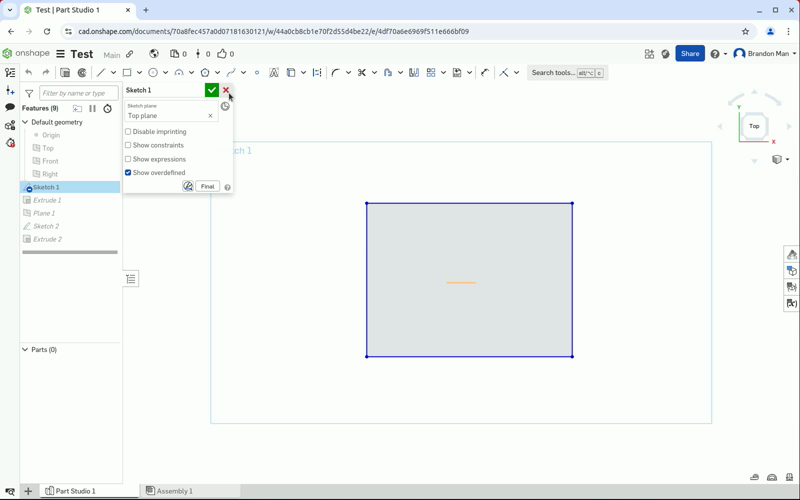
click(229, 92)
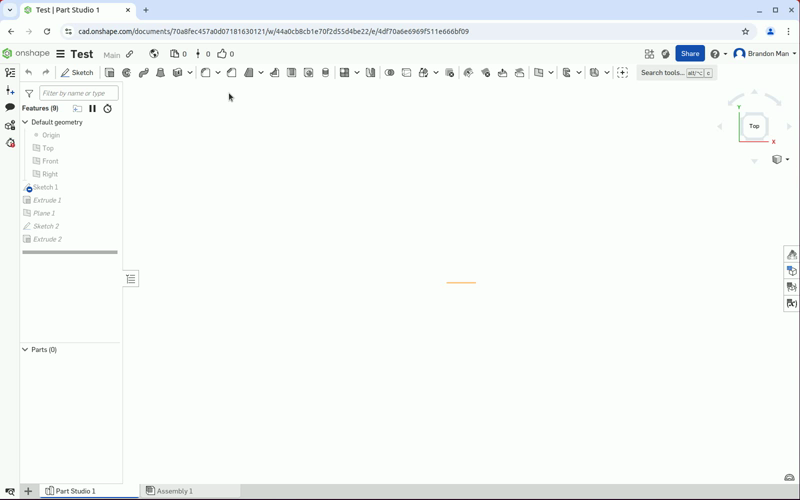
key(shift+s)
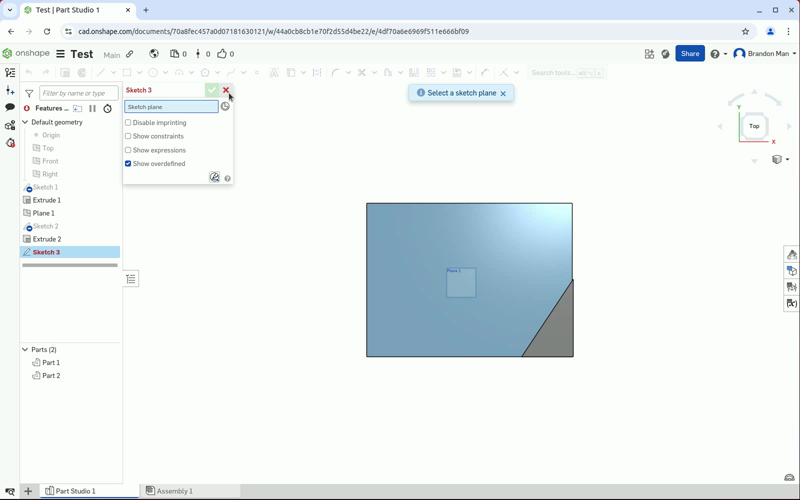
mouse_move(73, 215)
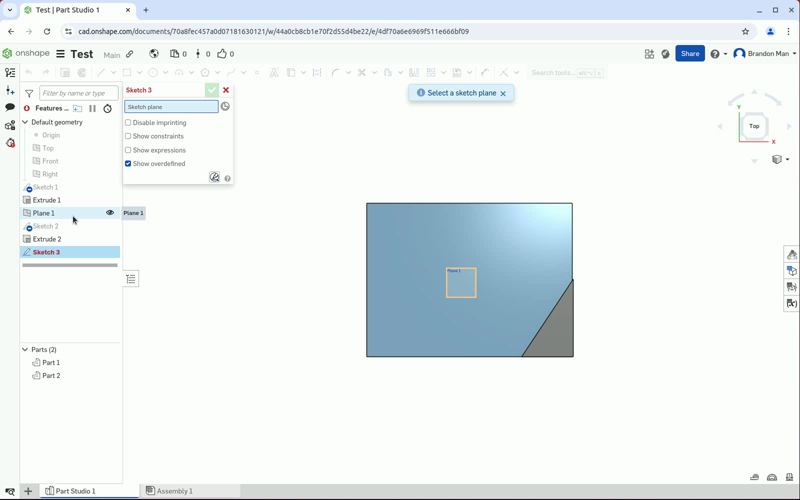
click(73, 215)
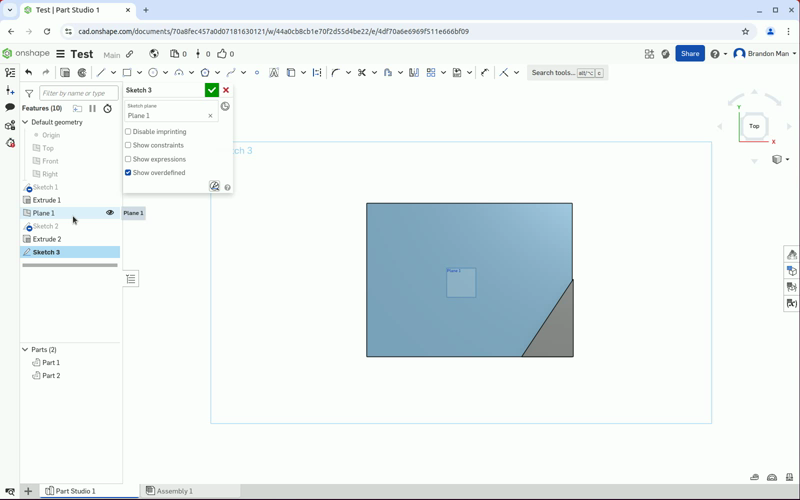
mouse_move(73, 352)
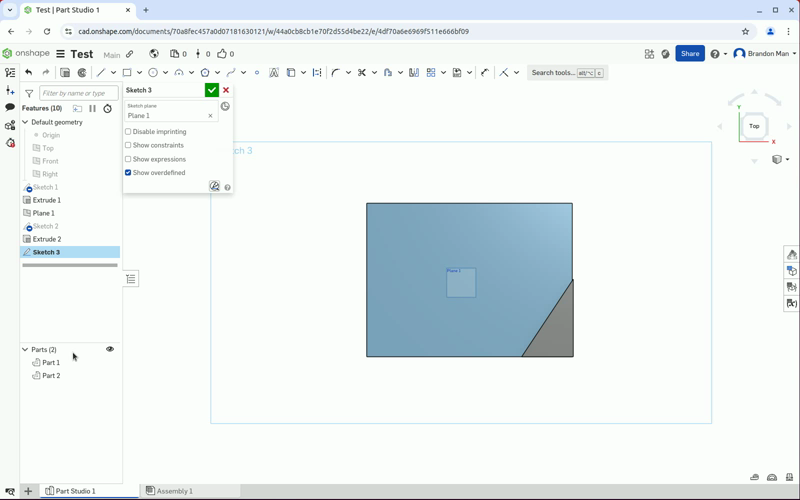
key(y)
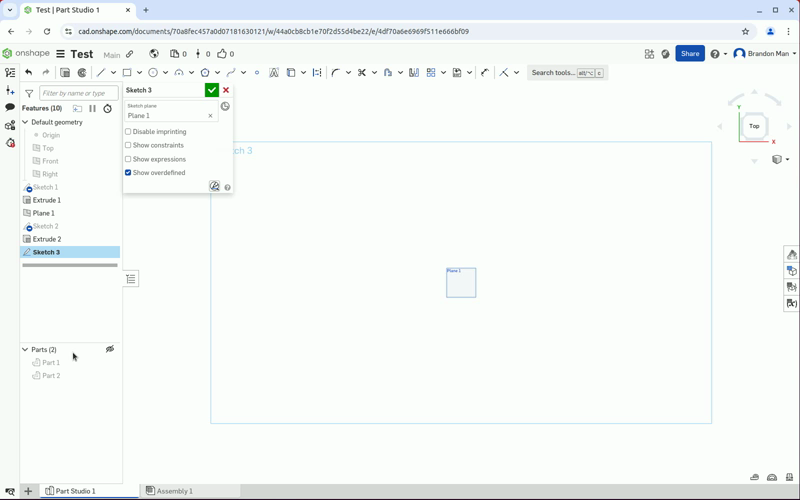
key(l)
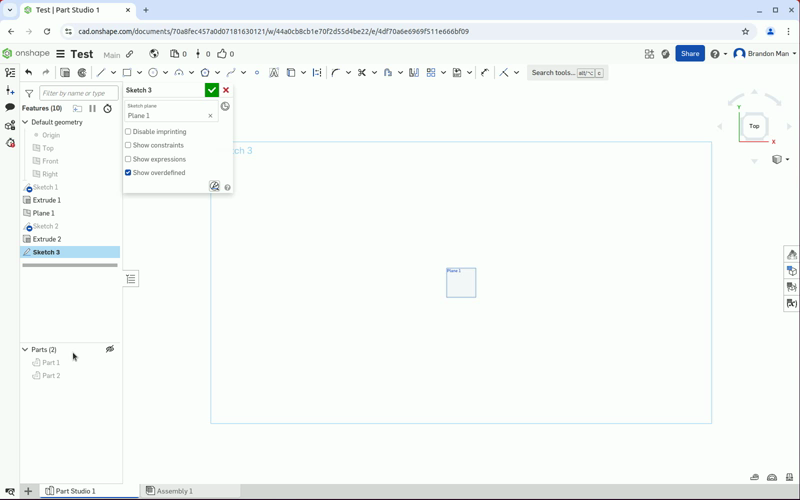
key_down(shift)
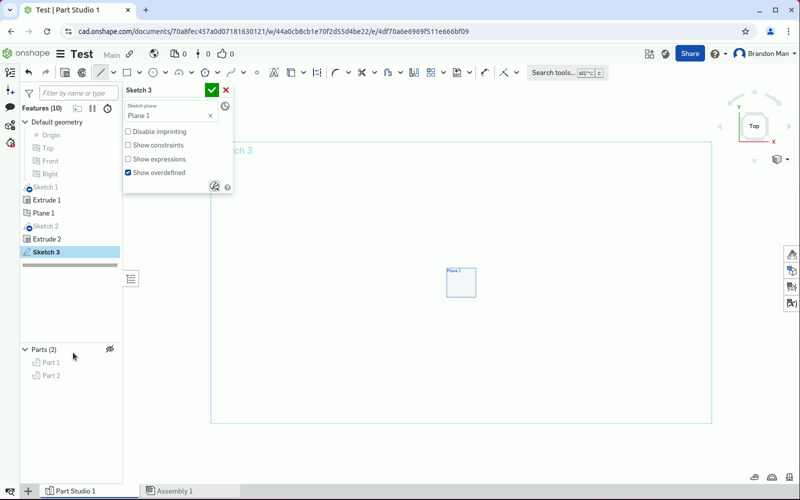
mouse_move(366, 356)
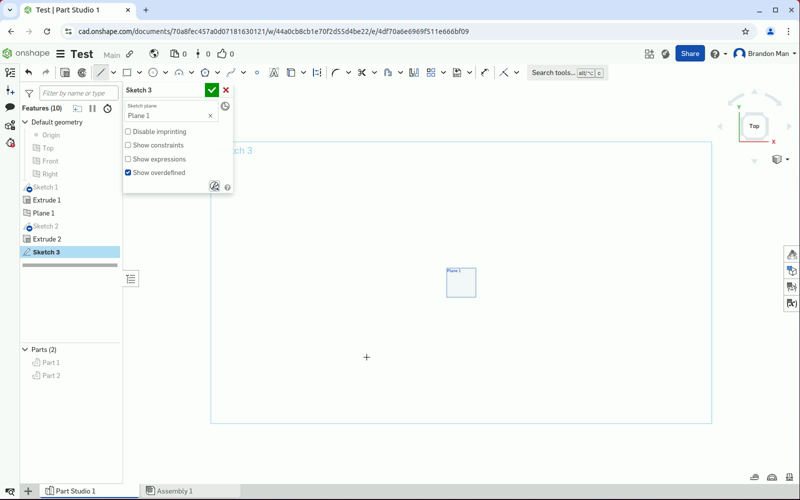
click(366, 356)
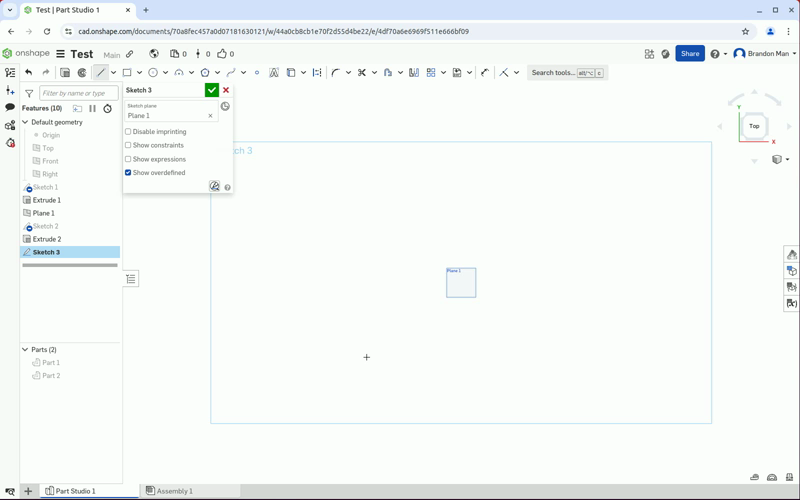
key_up(shift)
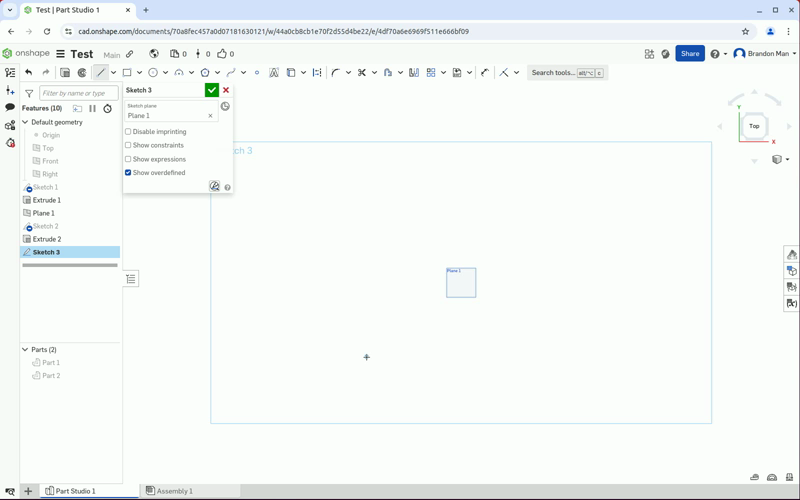
key_down(shift)
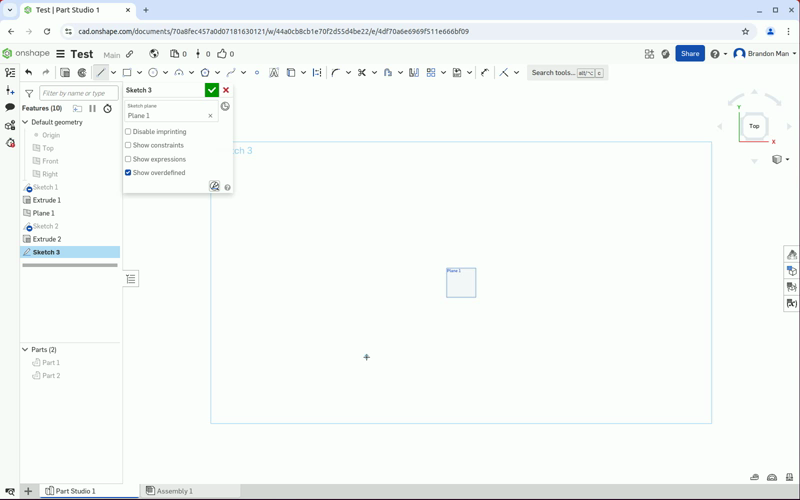
mouse_move(396, 356)
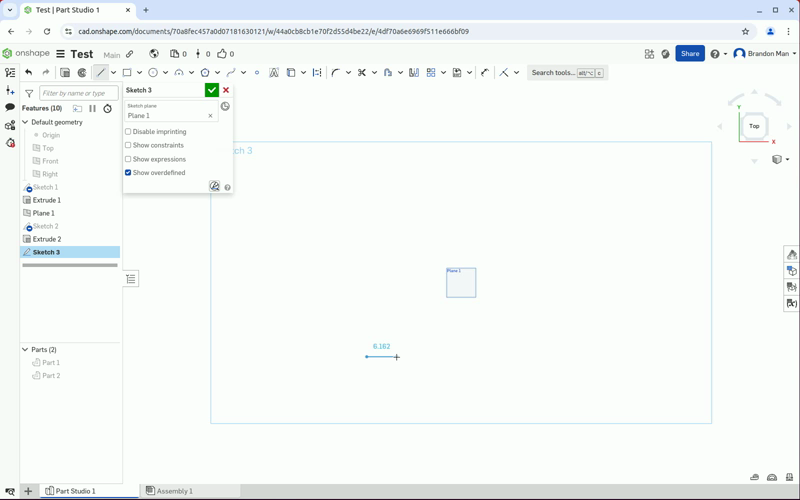
mouse_move(392, 356)
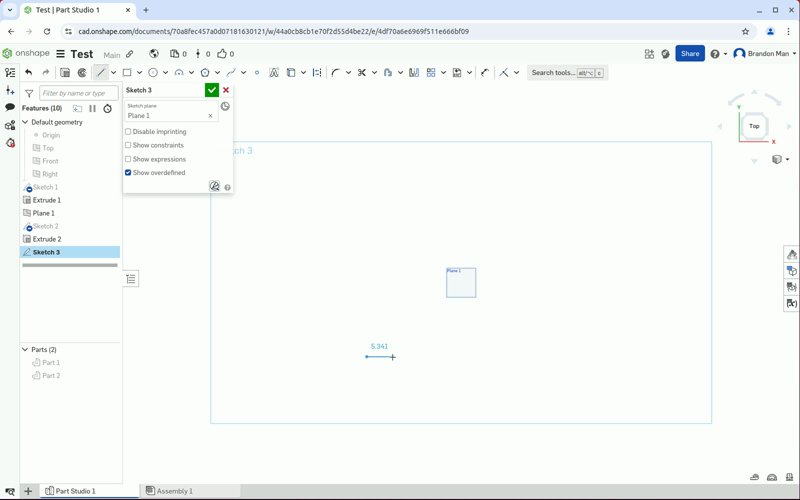
click(392, 356)
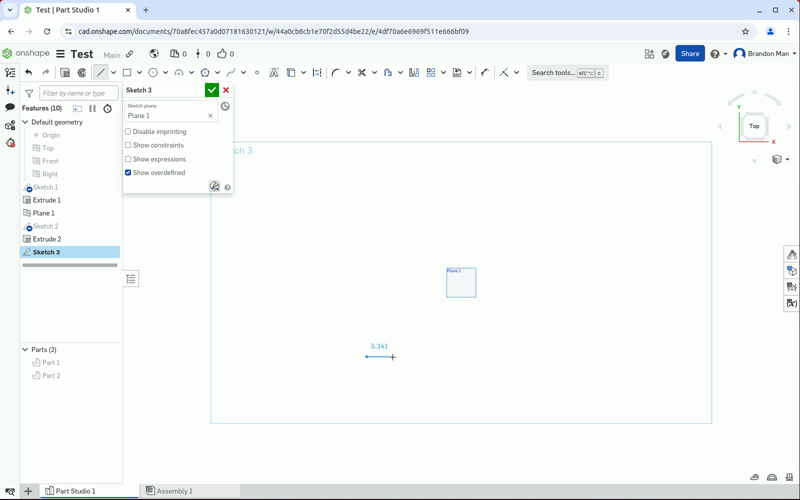
key_up(shift)
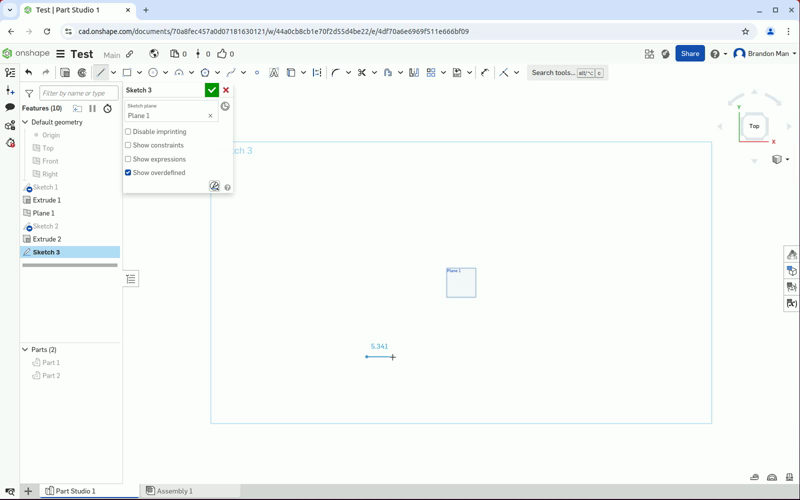
key_down(shift)
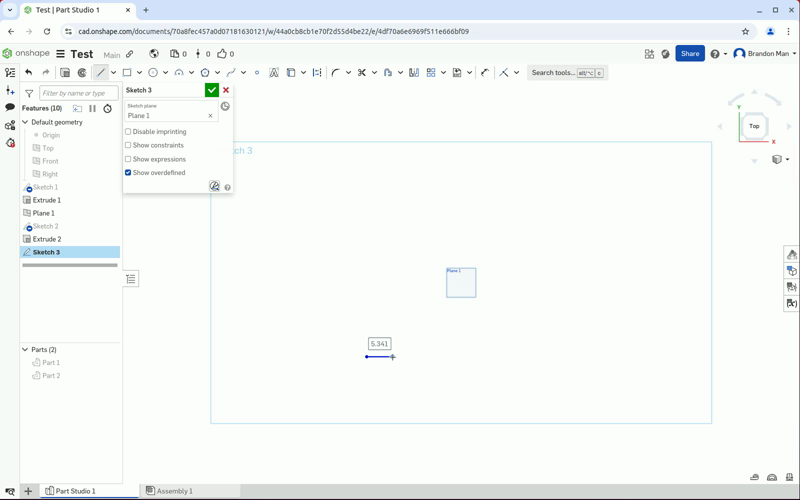
mouse_move(495, 202)
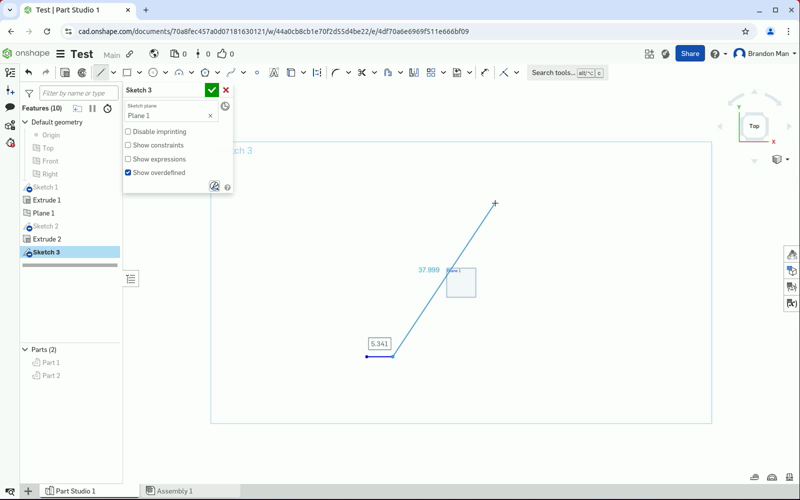
click(495, 202)
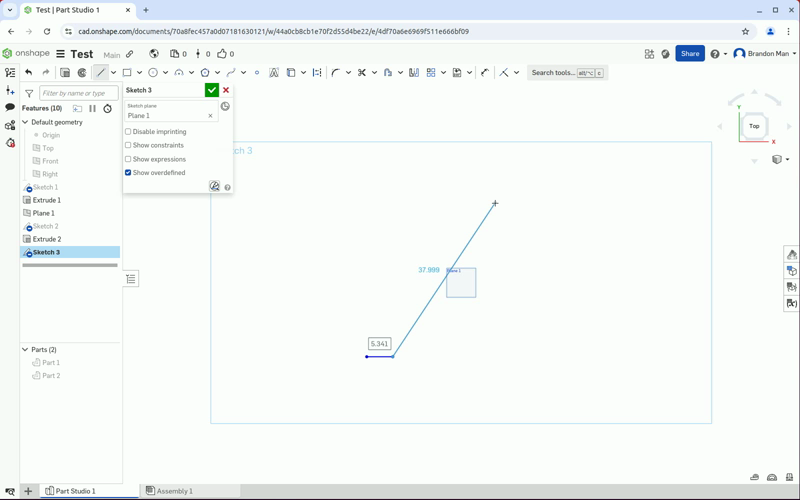
key_up(shift)
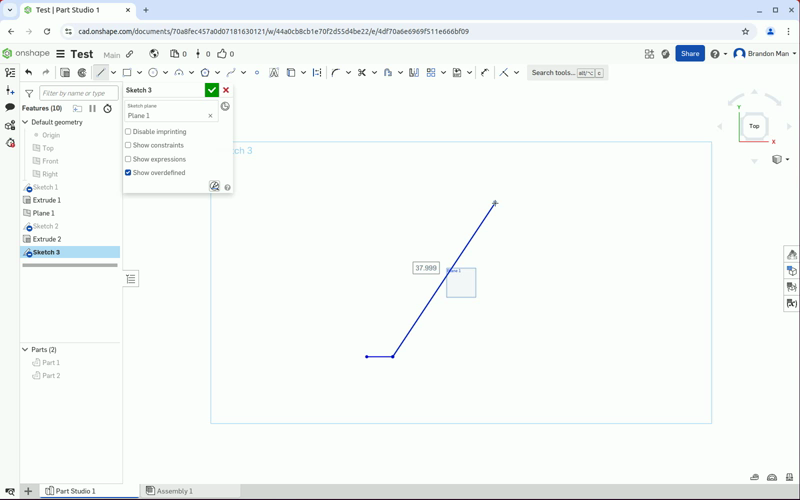
key_down(shift)
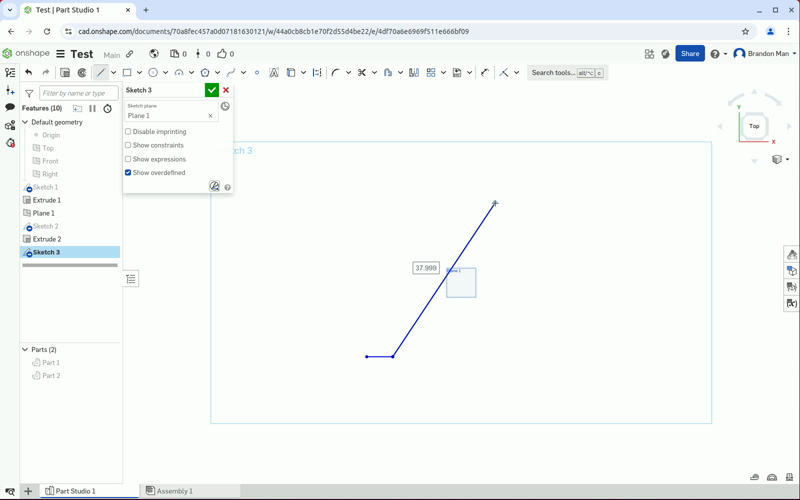
mouse_move(366, 202)
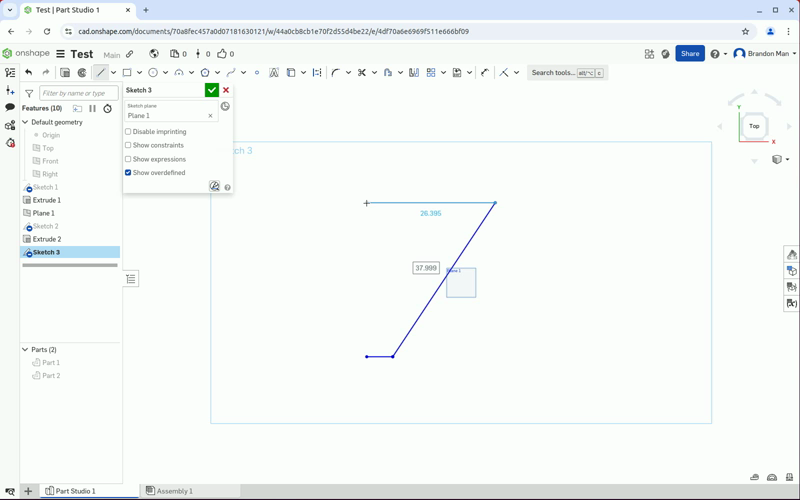
click(366, 202)
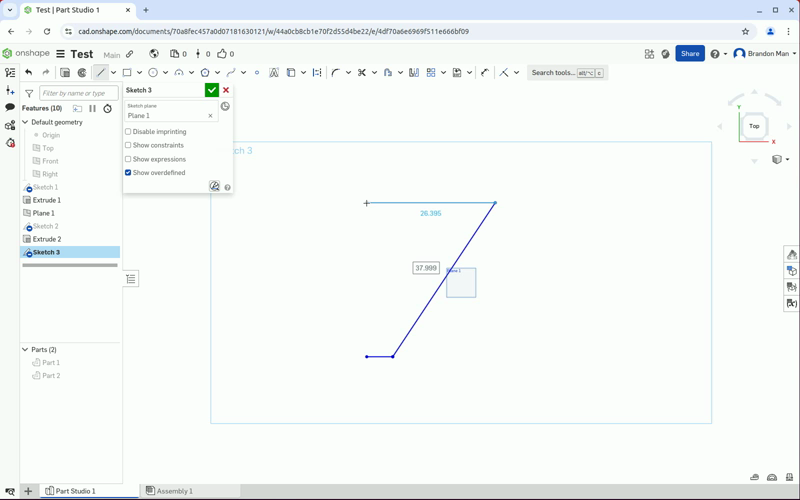
key_up(shift)
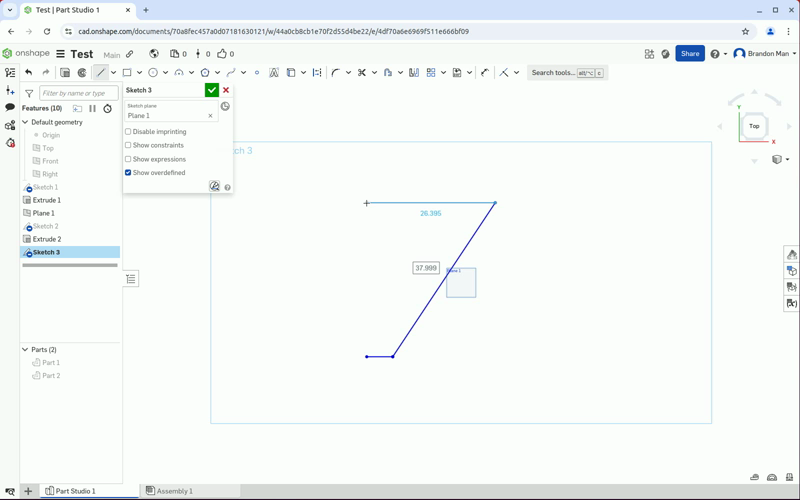
key_down(shift)
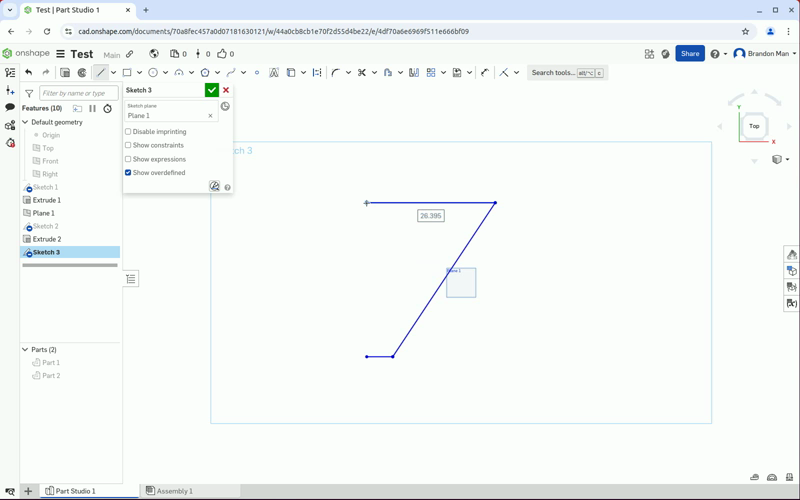
mouse_move(366, 356)
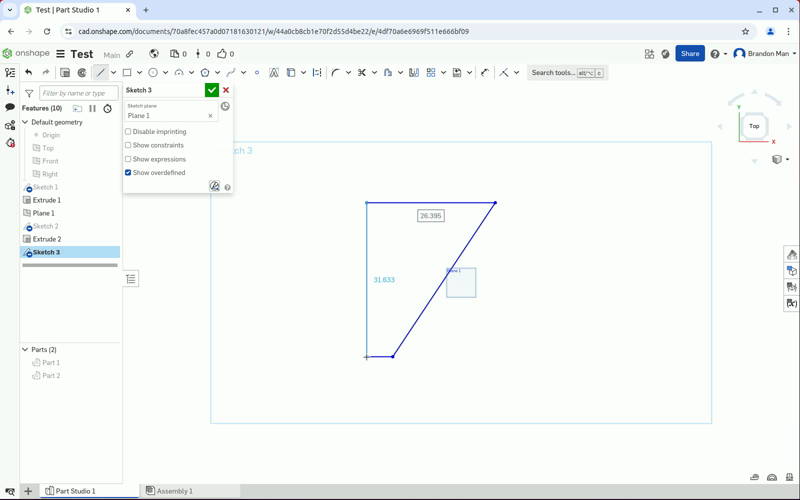
key_up(shift)
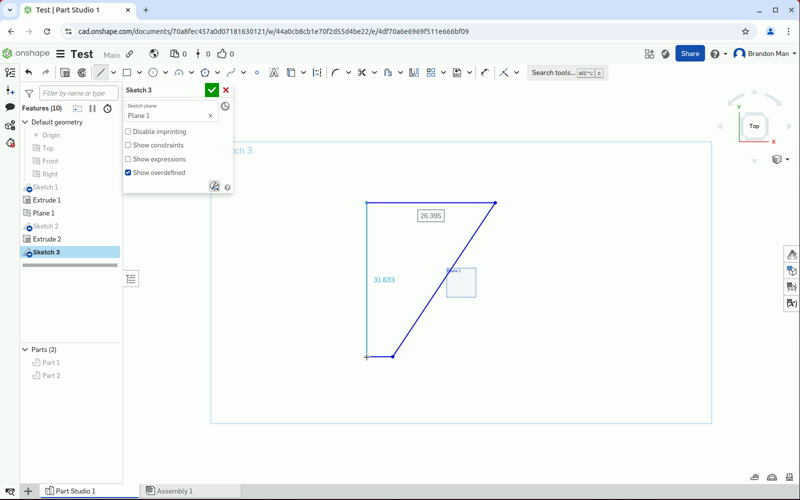
click(366, 356)
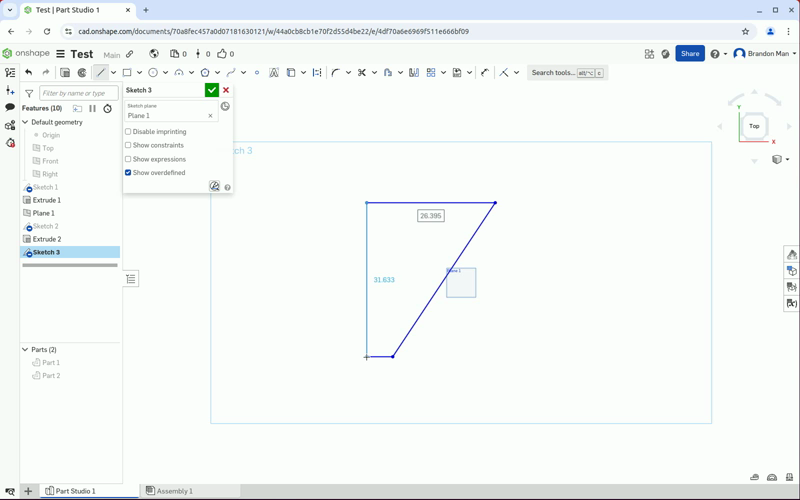
key(esc)
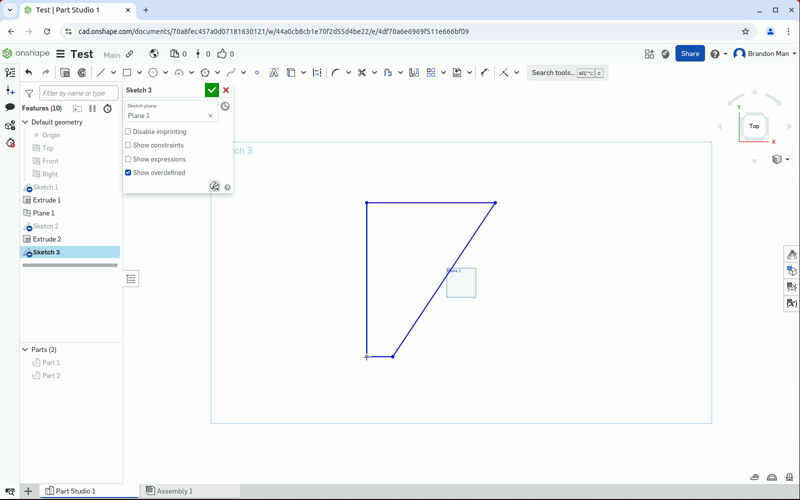
mouse_move(393, 226)
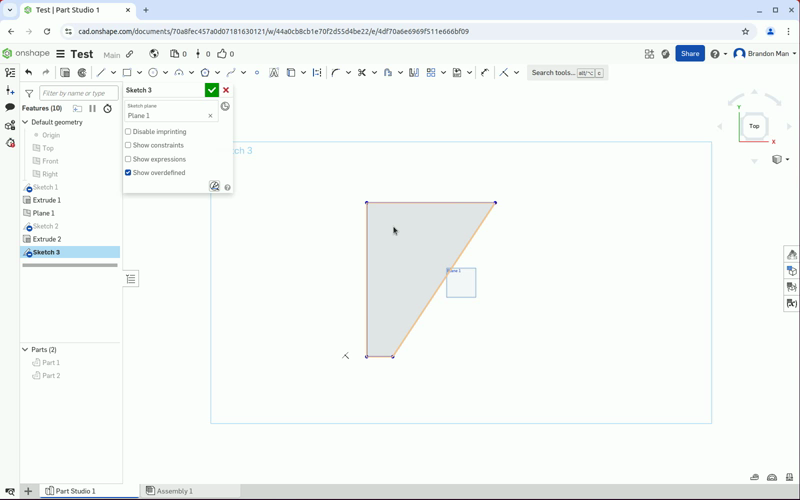
click(393, 226)
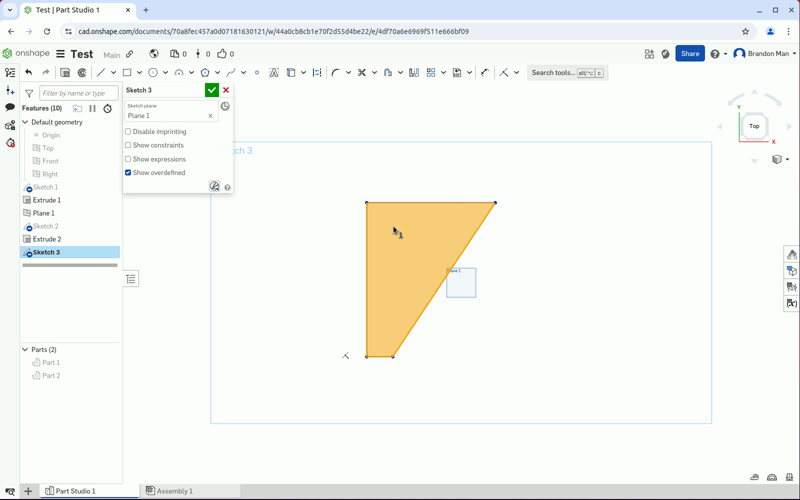
mouse_move(73, 352)
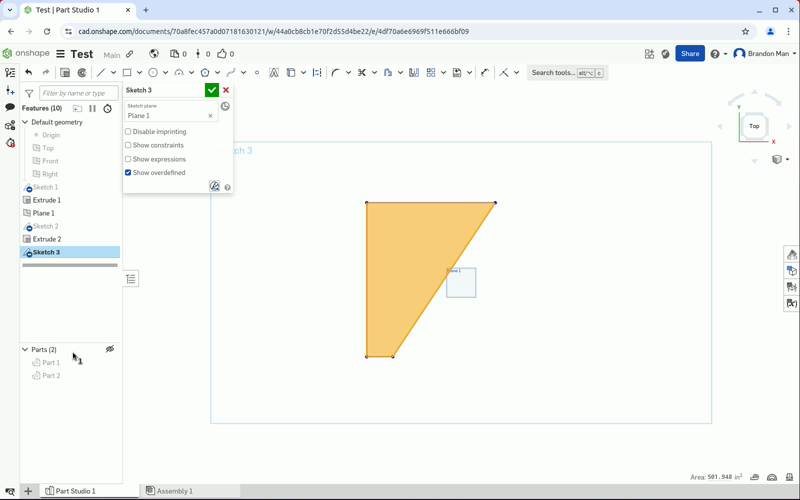
key(shift+y)
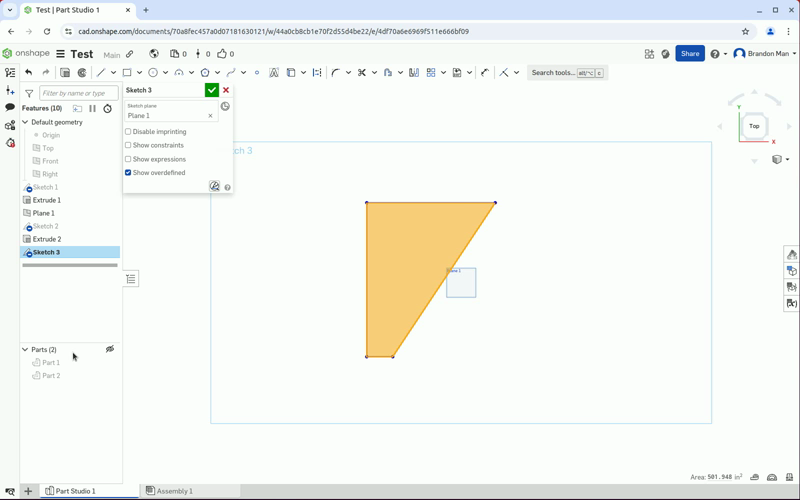
key(shift+e)
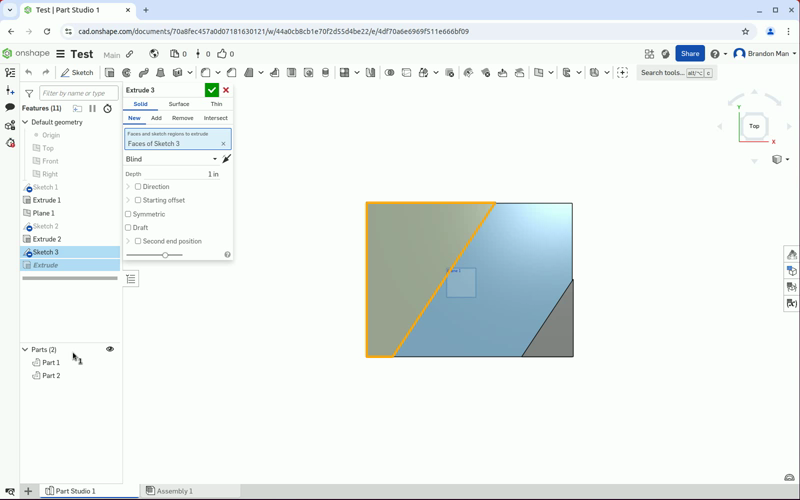
mouse_move(143, 106)
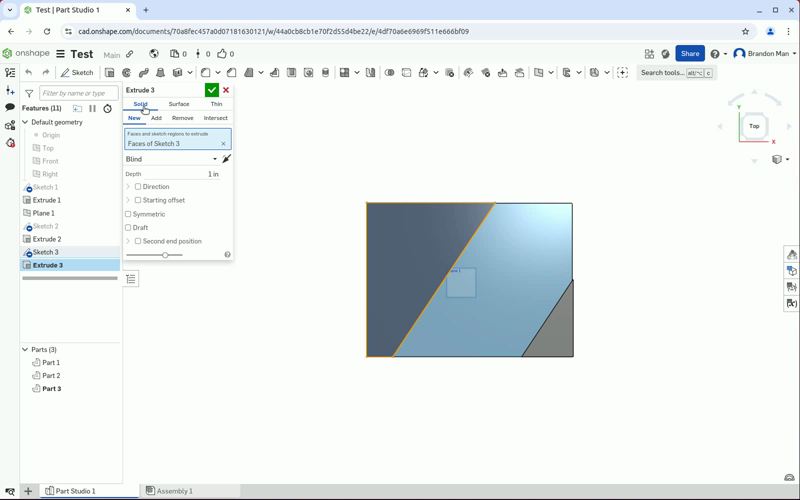
click(143, 106)
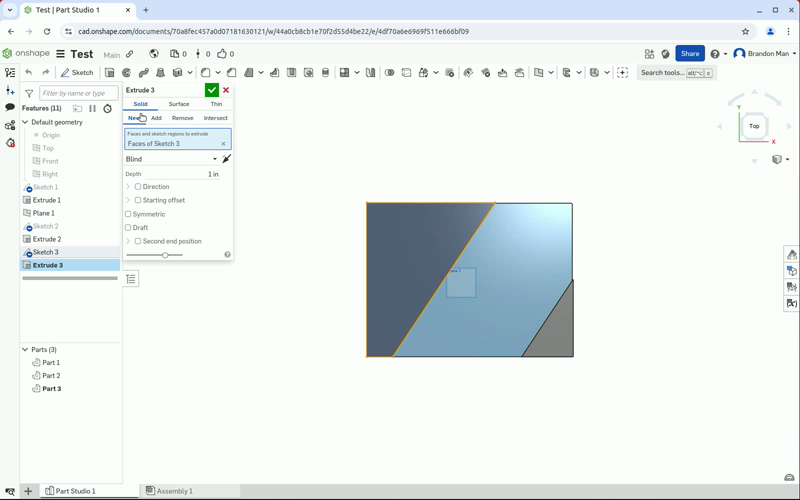
mouse_move(137, 120)
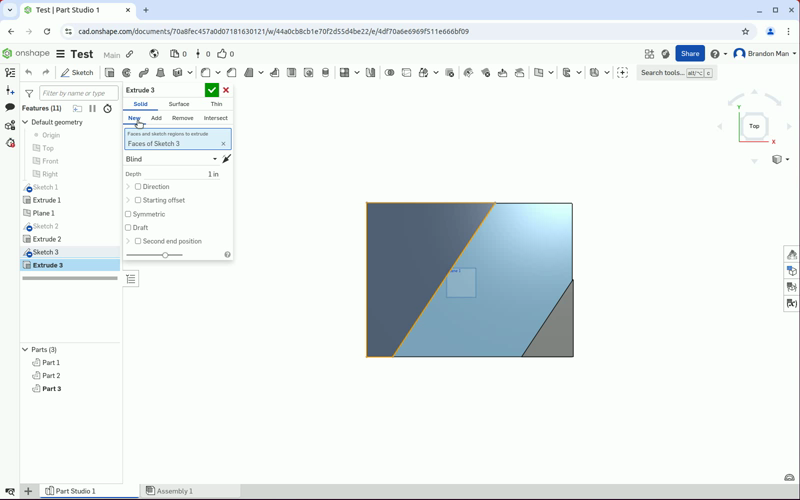
click(137, 120)
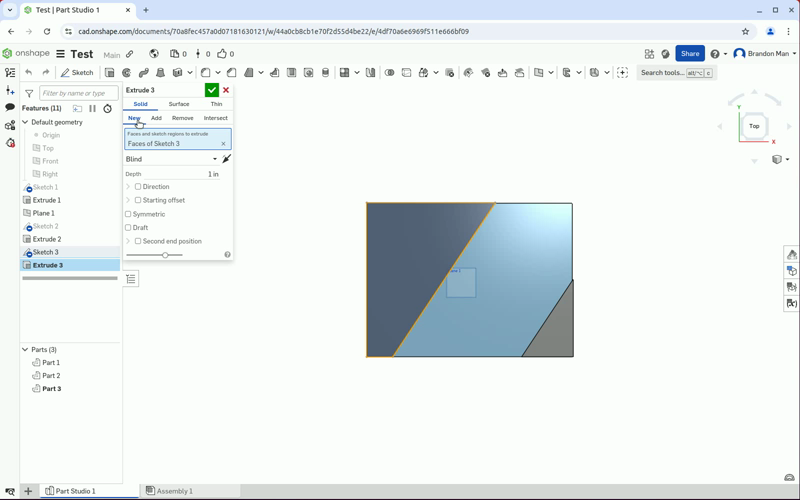
key(tab, 4)
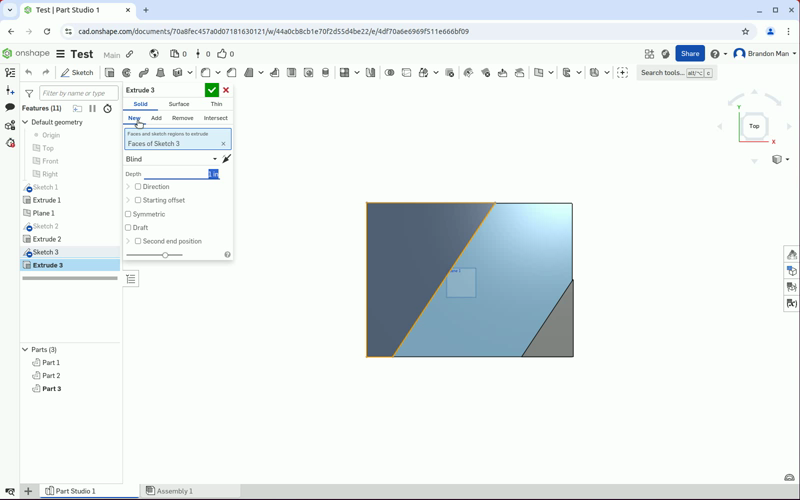
text(10.591)
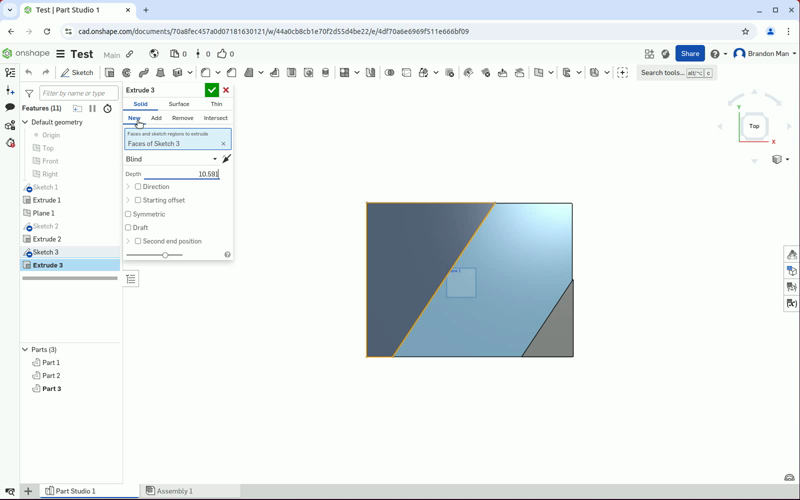
key(enter)
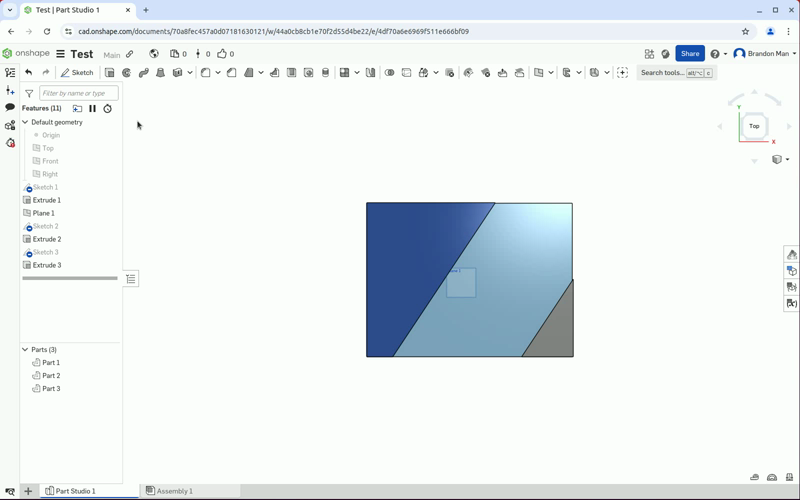
key(shift+h)
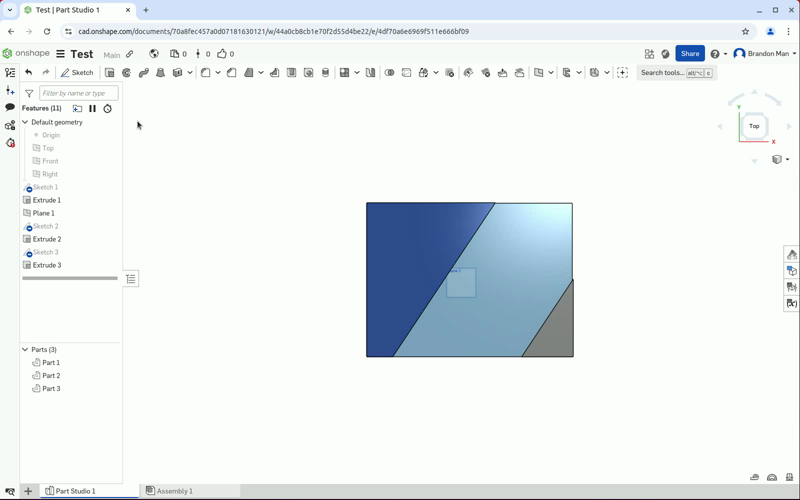
key(shift+h)
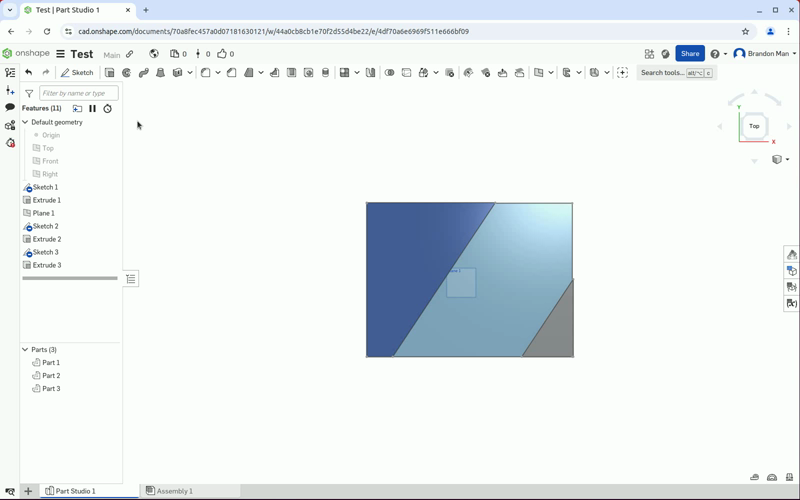
key(shift+7)
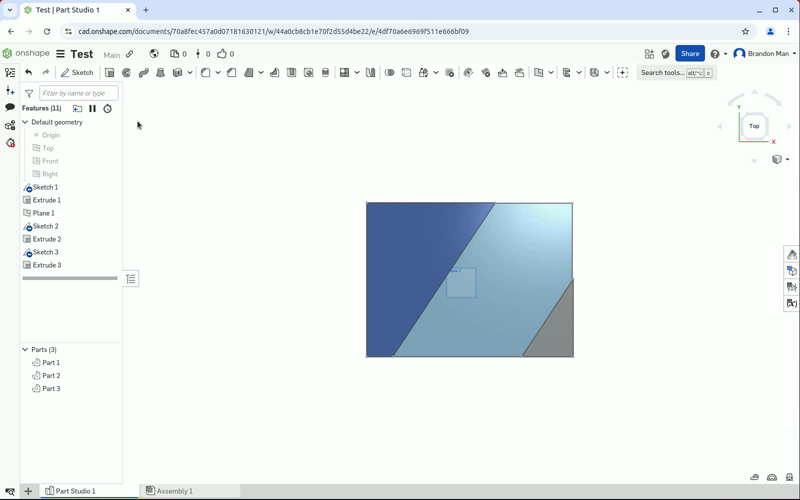
key(up, 3)
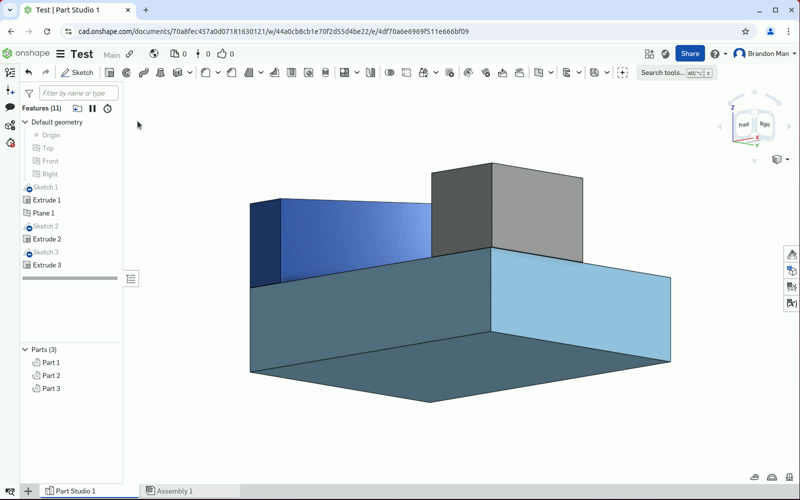
key(left, 3)
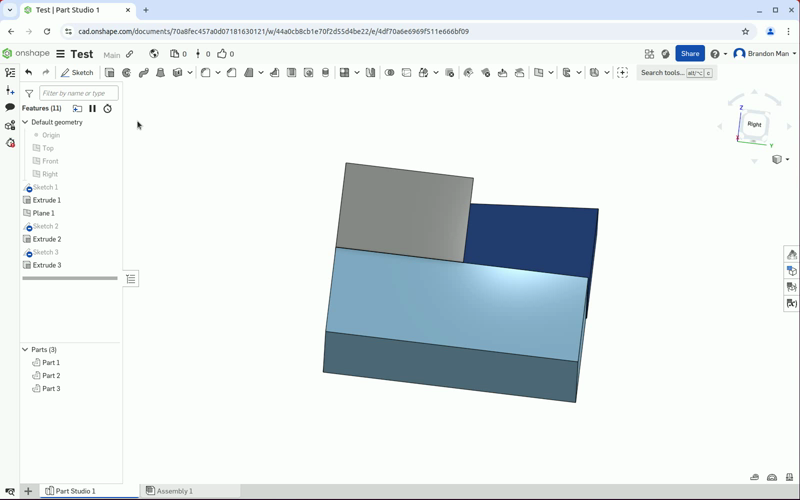
key(right, 3)
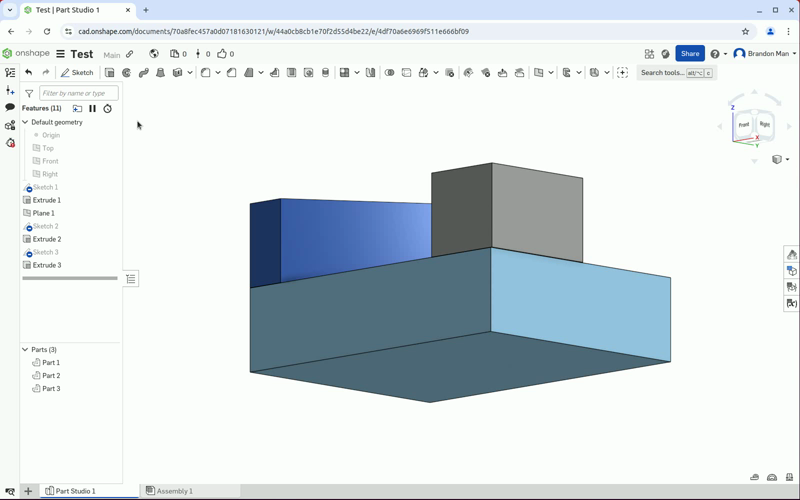
key(down, 3)
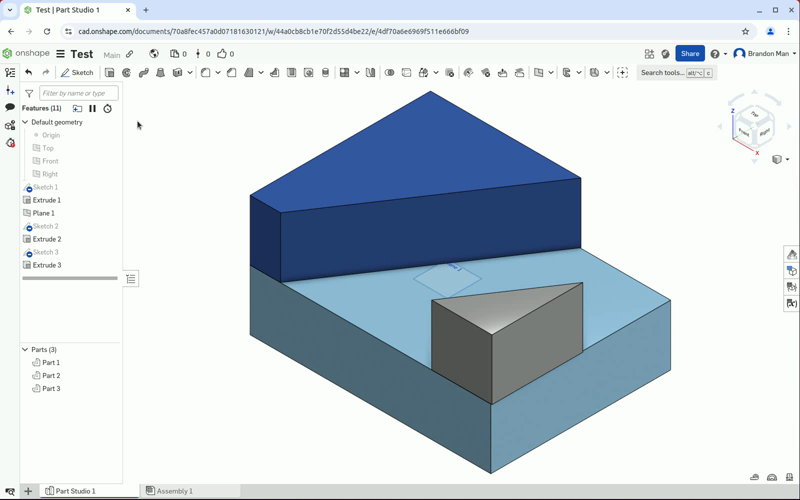
mouse_move(73, 189)
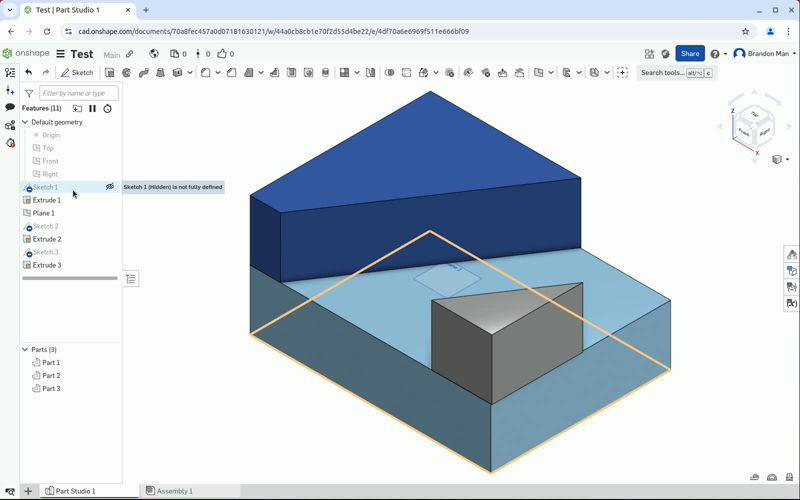
click(73, 189)